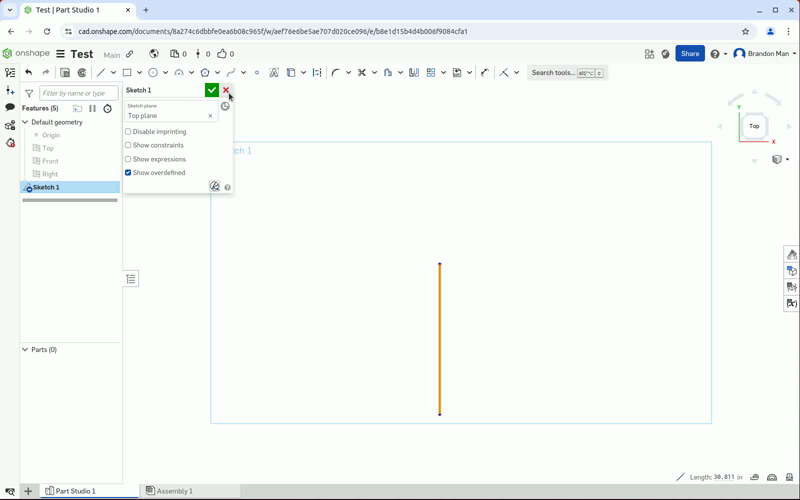
key(shift+h)
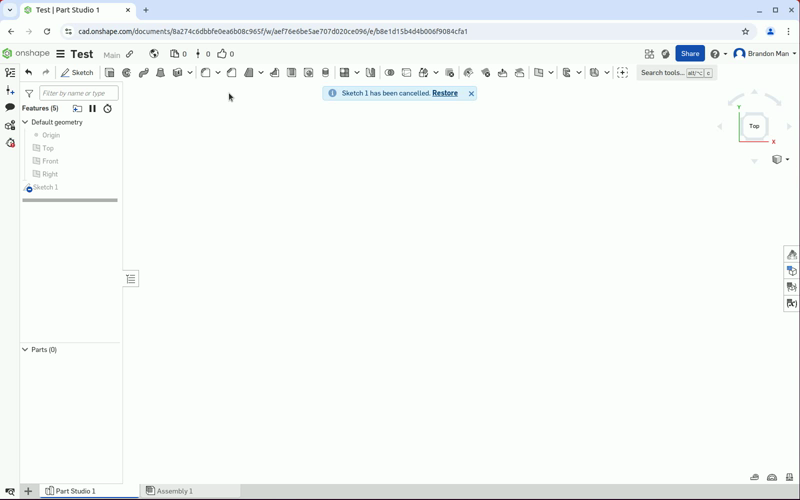
mouse_move(73, 352)
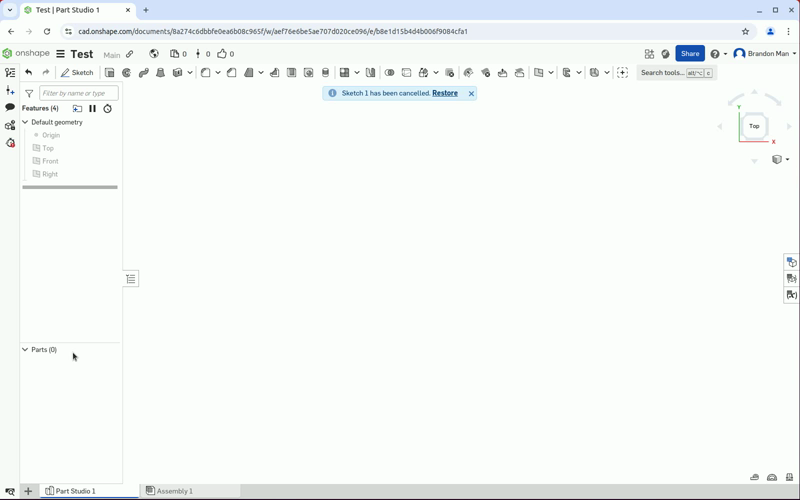
key(y)
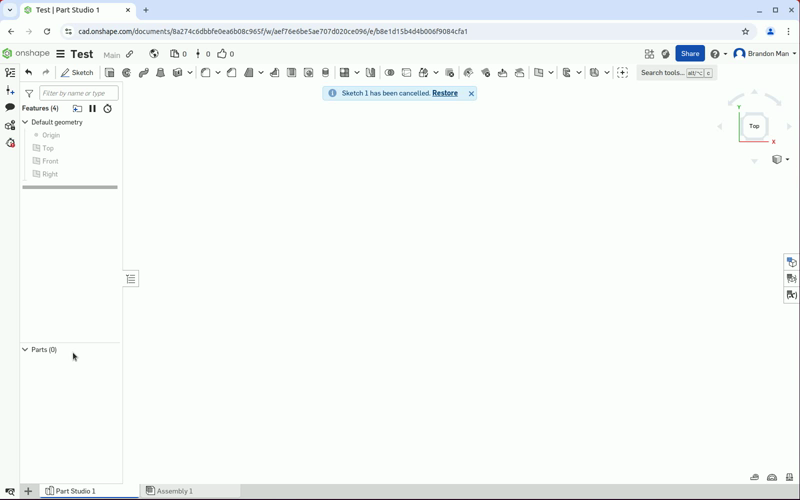
key(shift+p)
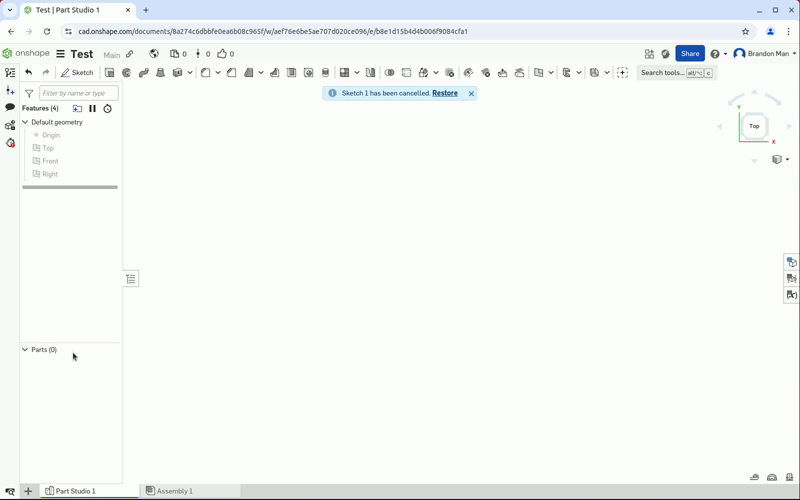
key(space)
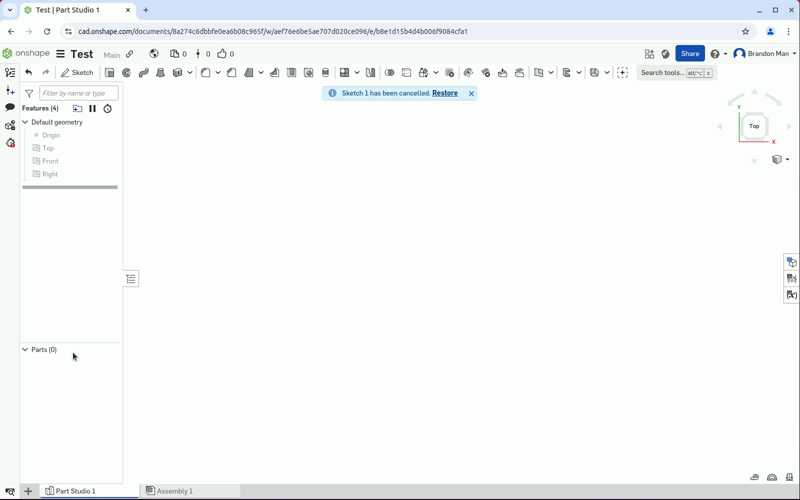
key_down(shift)
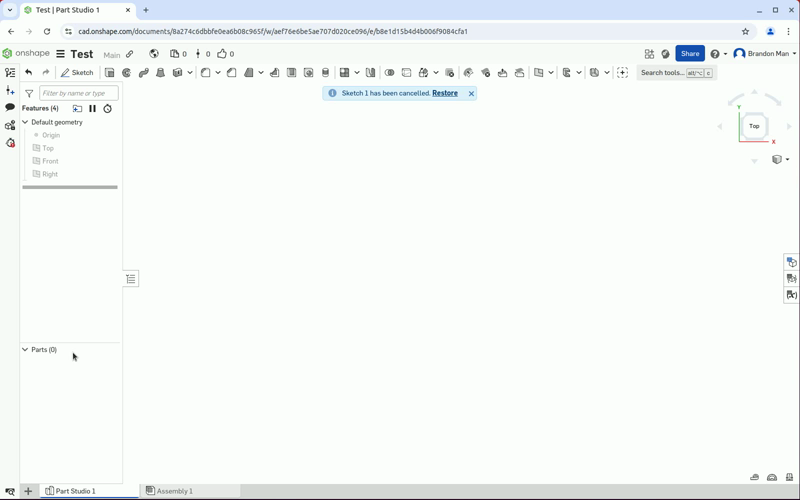
key(up)
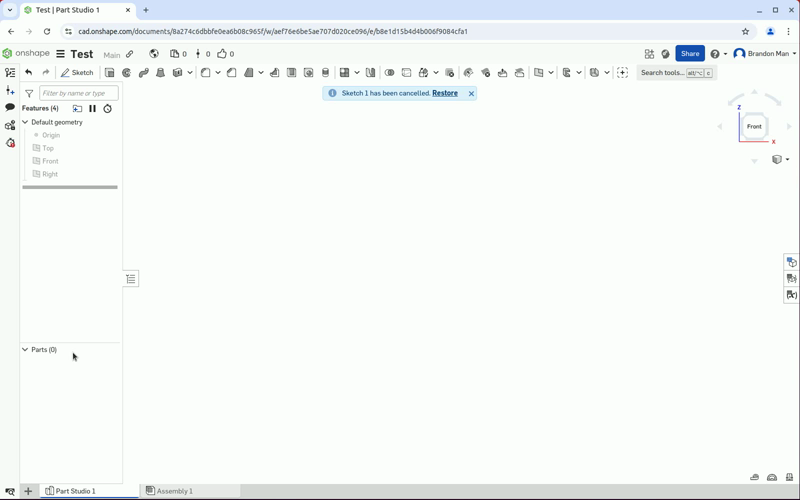
key_up(shift)
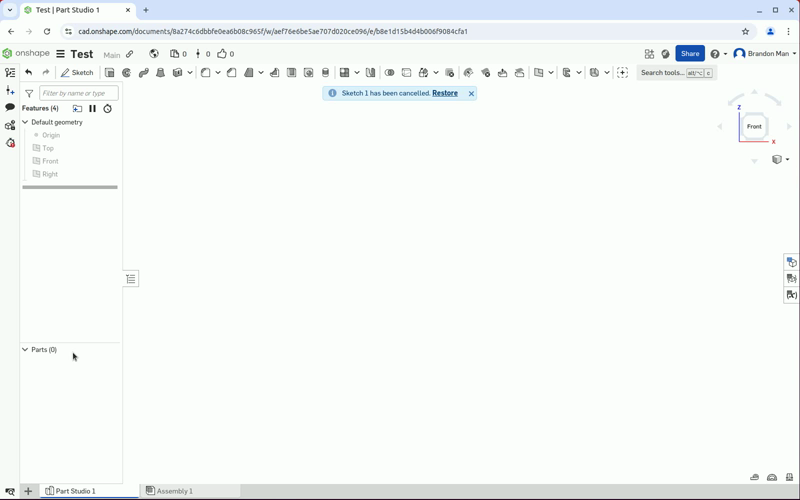
mouse_move(73, 352)
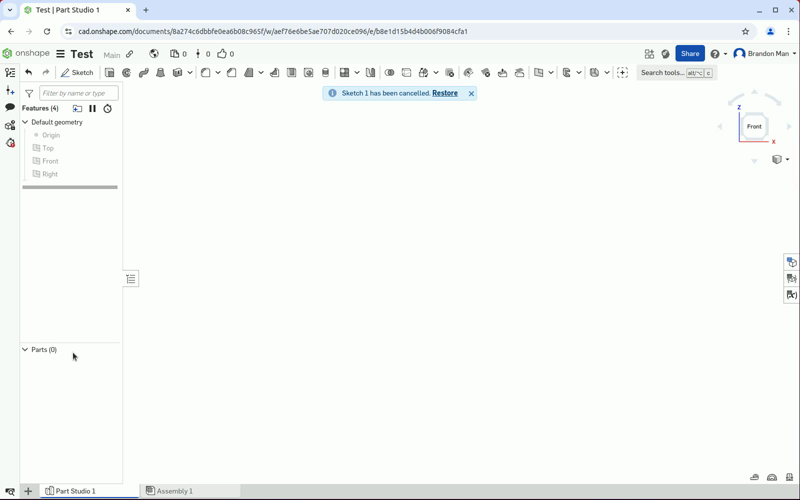
key(shift+y)
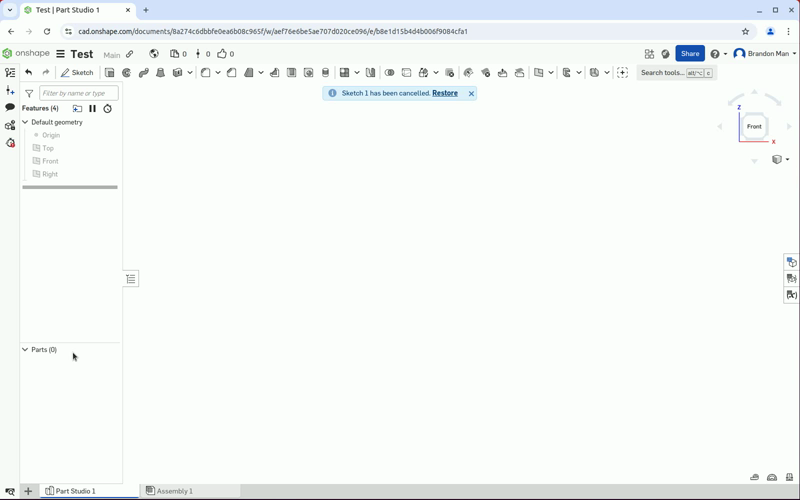
key(shift+s)
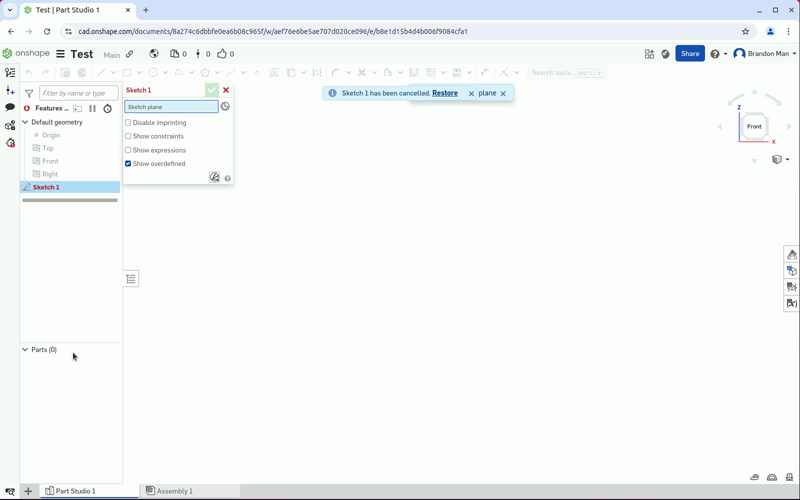
mouse_move(73, 163)
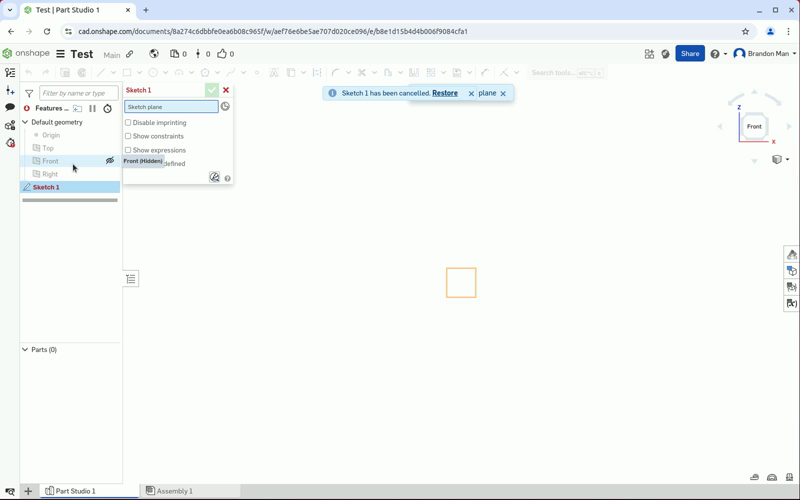
click(73, 163)
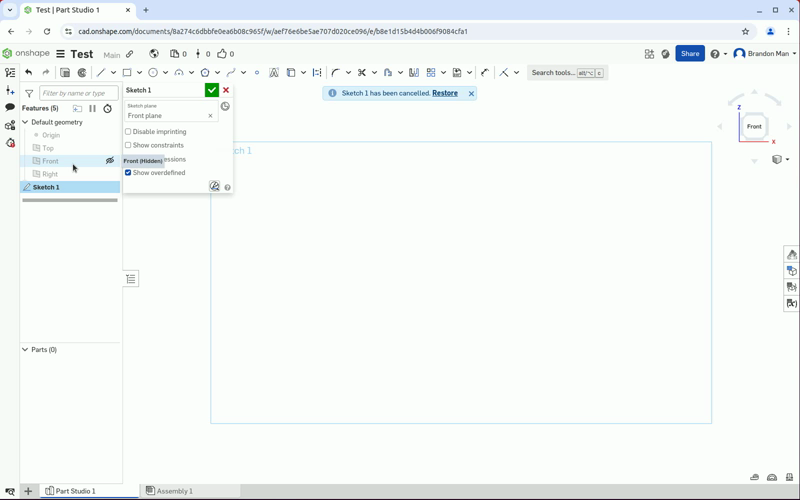
mouse_move(73, 352)
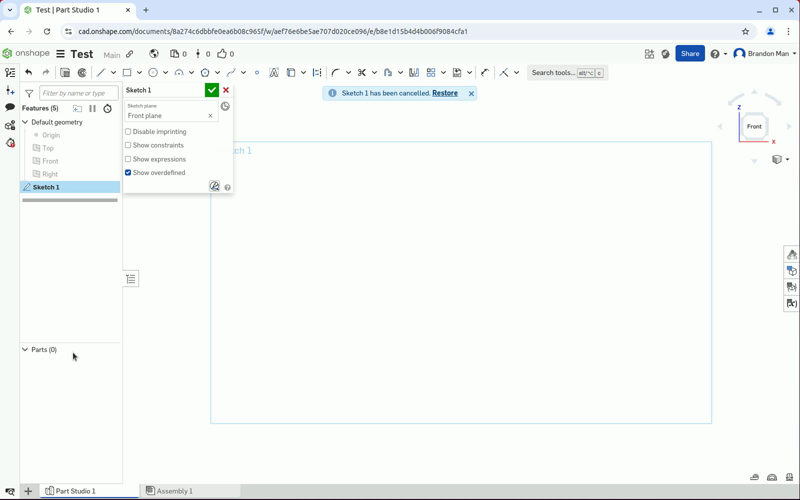
key(y)
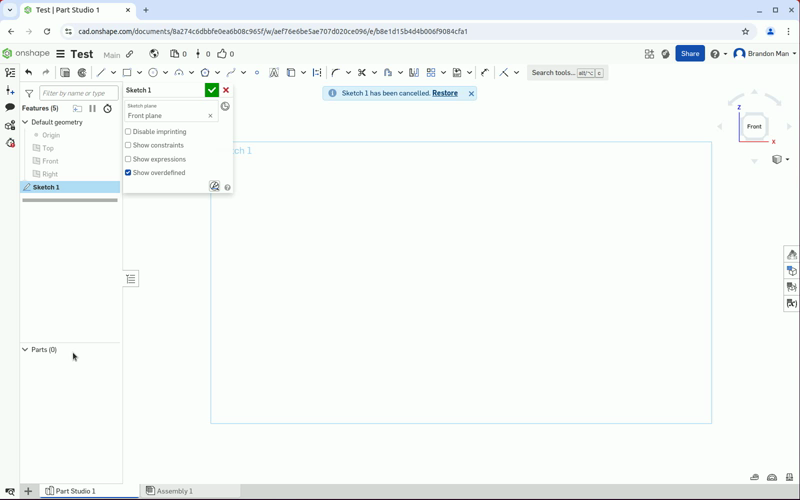
key(l)
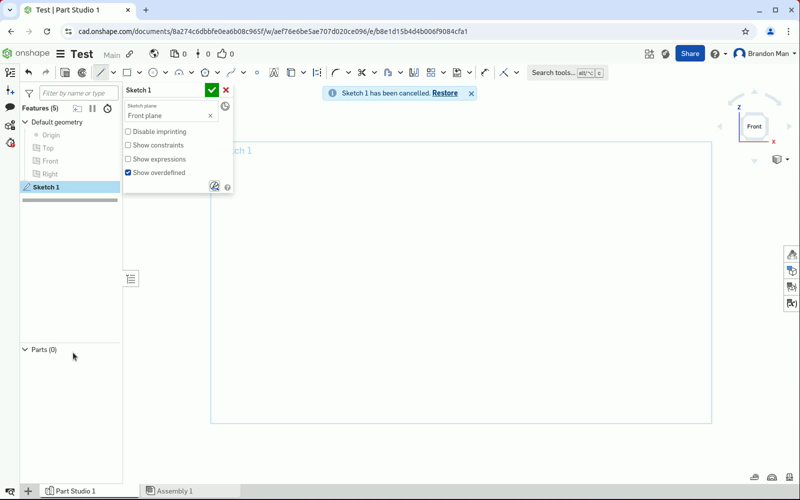
key_down(shift)
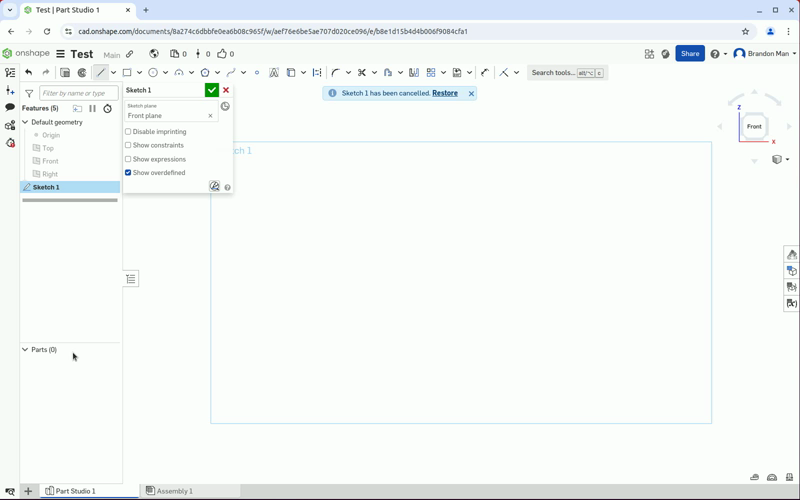
mouse_move(445, 293)
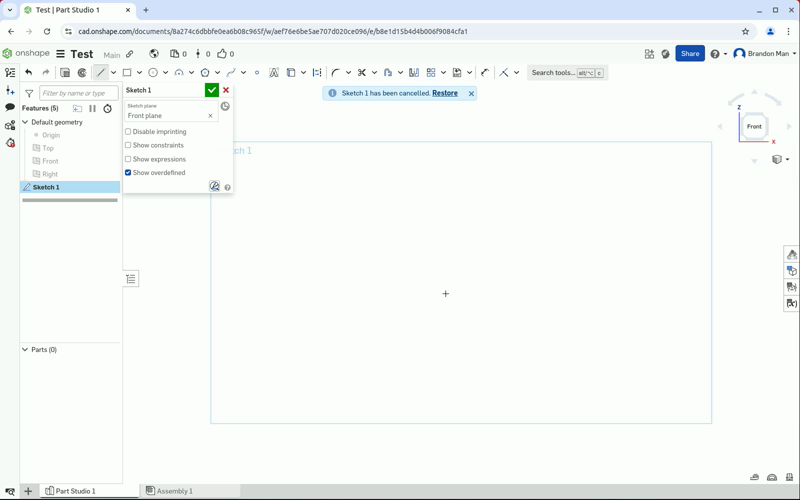
click(445, 293)
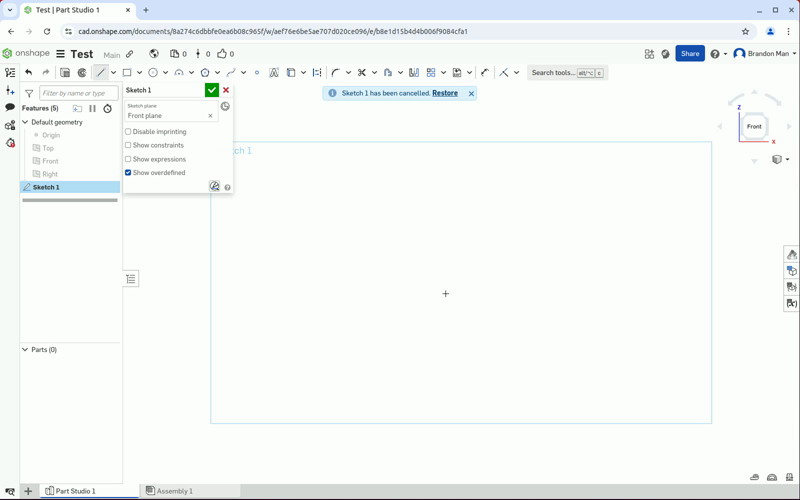
key_up(shift)
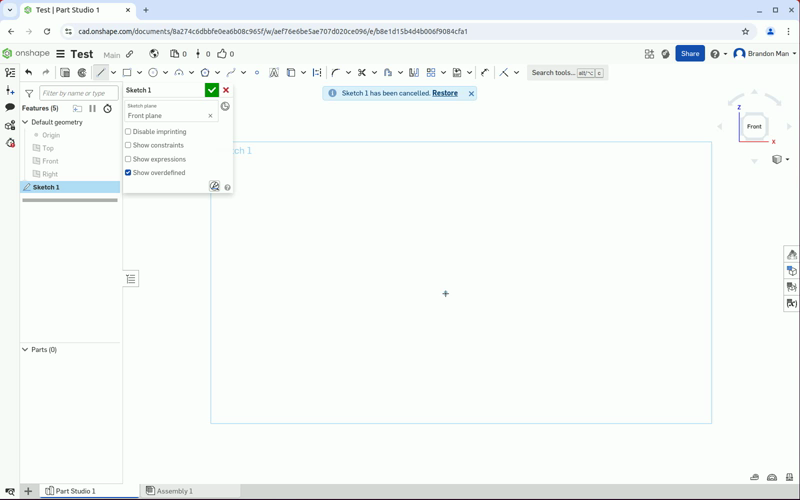
key_down(shift)
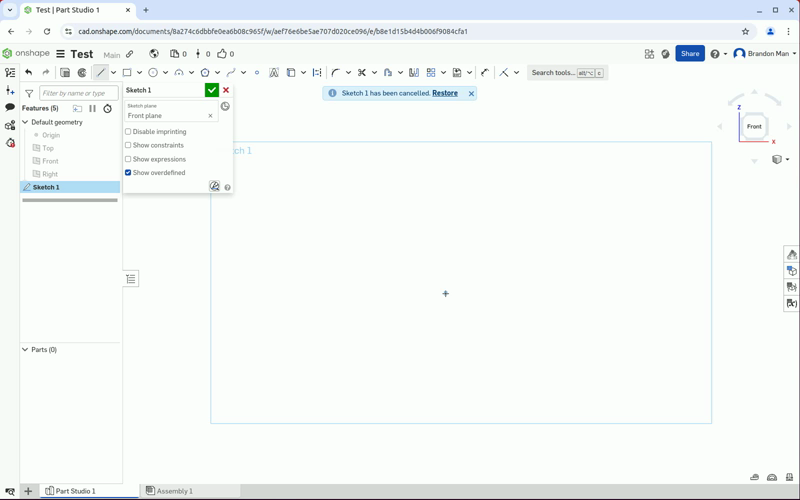
mouse_move(515, 293)
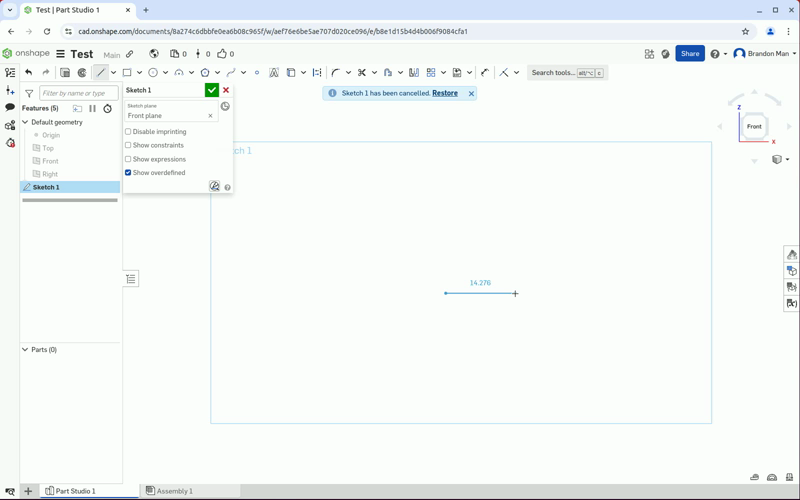
click(515, 293)
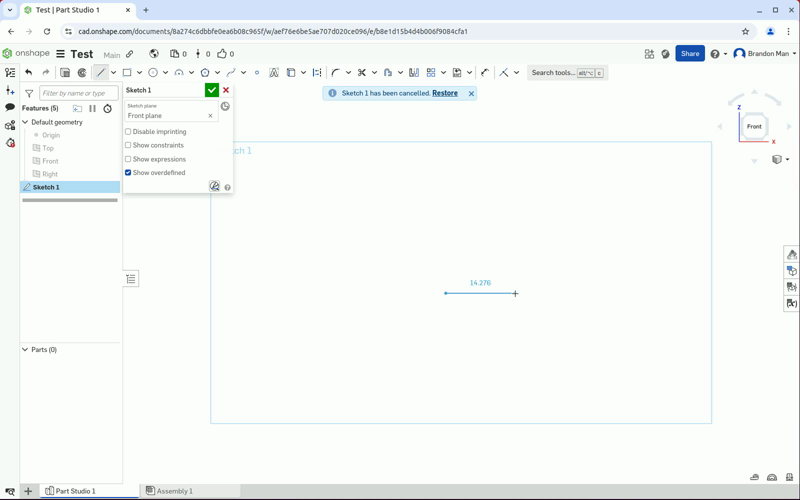
key_up(shift)
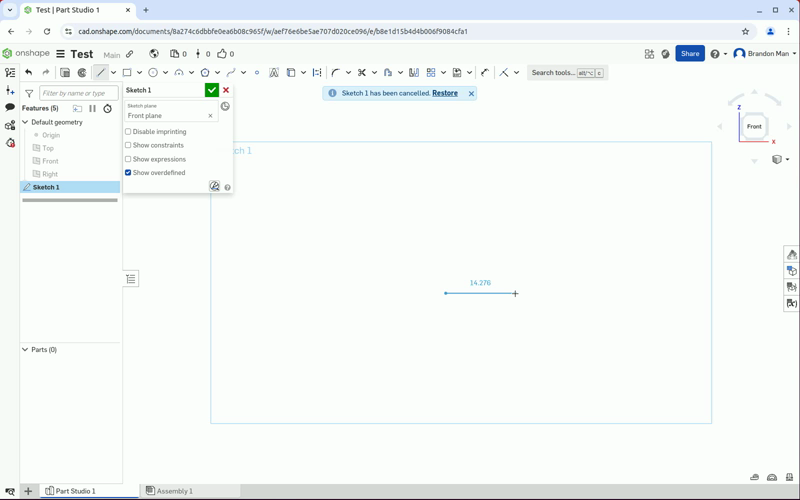
key_down(shift)
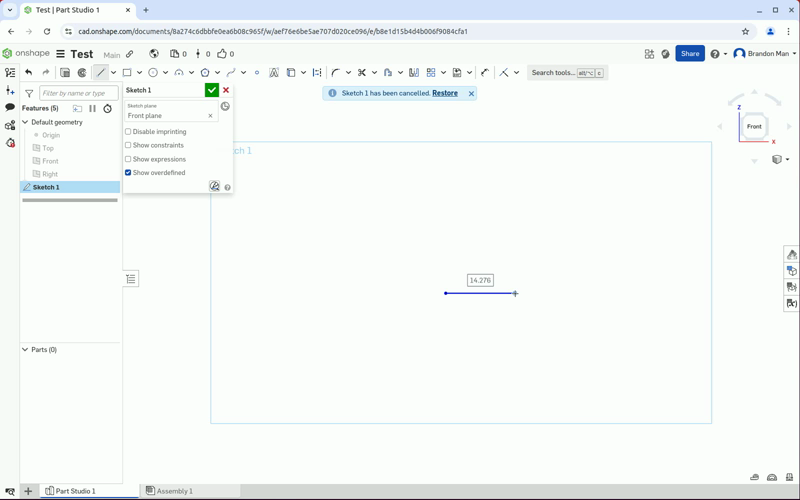
mouse_move(545, 293)
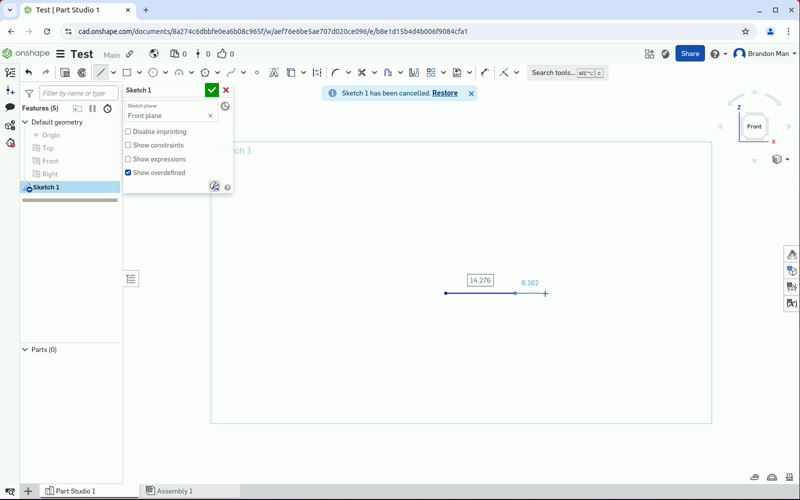
mouse_move(515, 250)
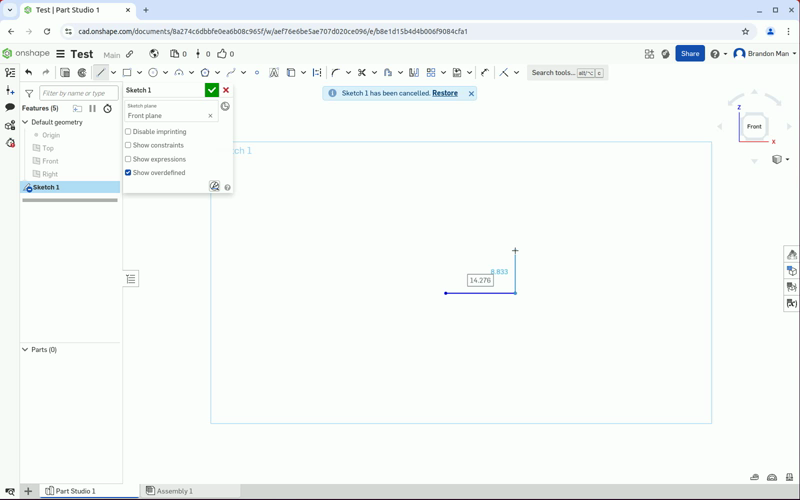
click(515, 250)
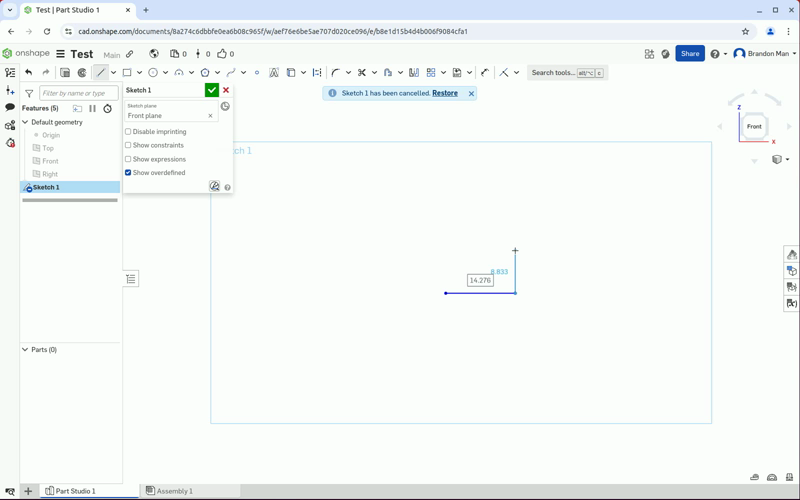
key_up(shift)
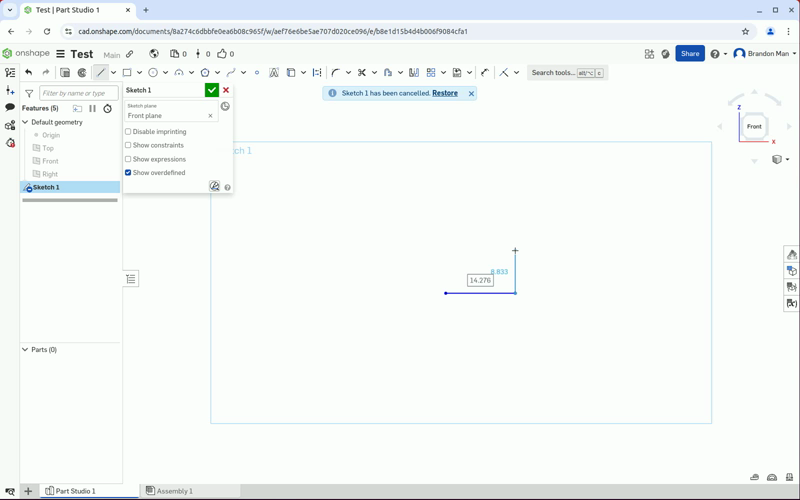
key_down(shift)
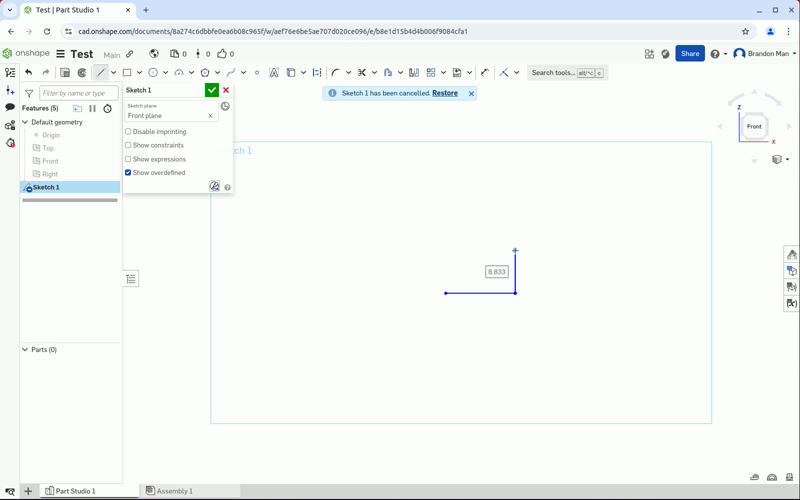
mouse_move(445, 250)
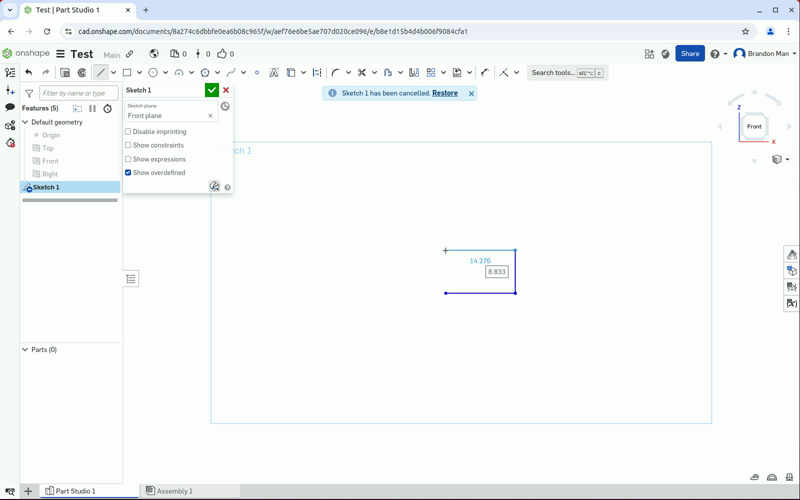
click(445, 250)
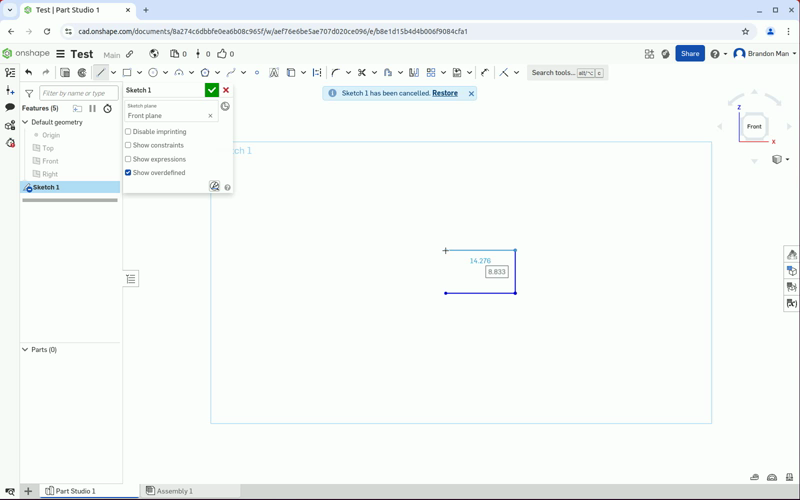
key_up(shift)
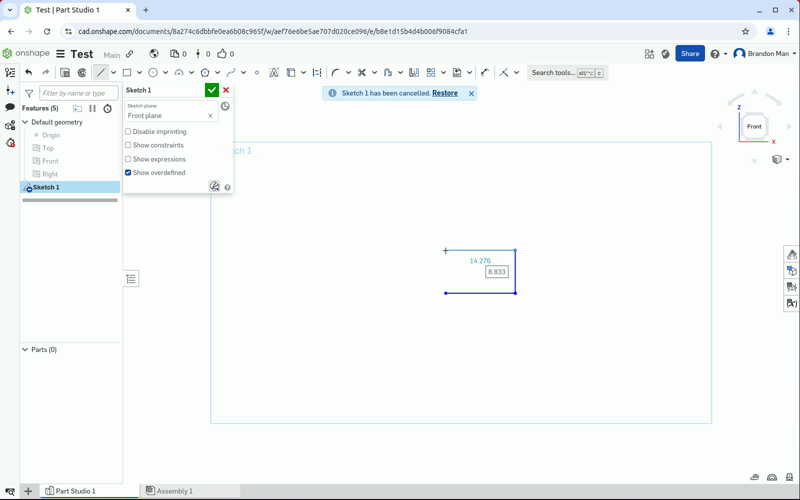
mouse_move(475, 250)
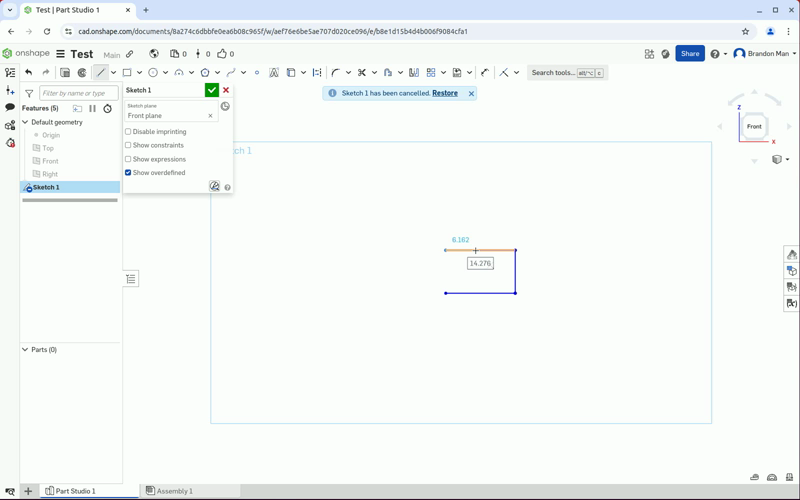
key_down(shift)
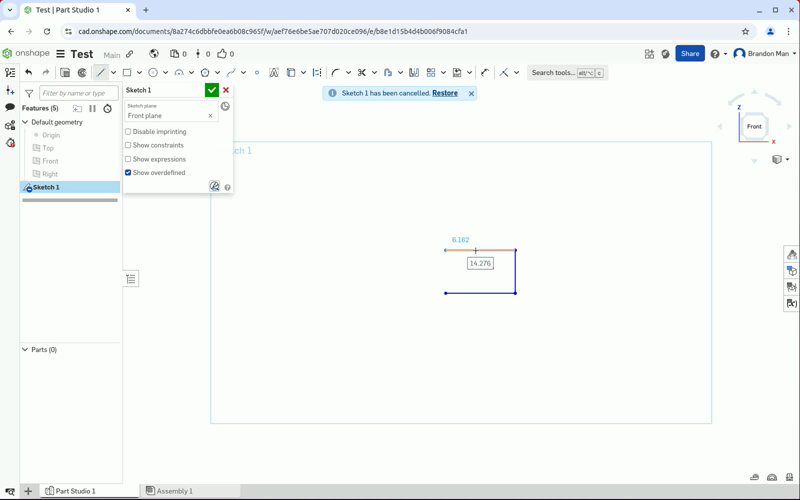
mouse_move(445, 293)
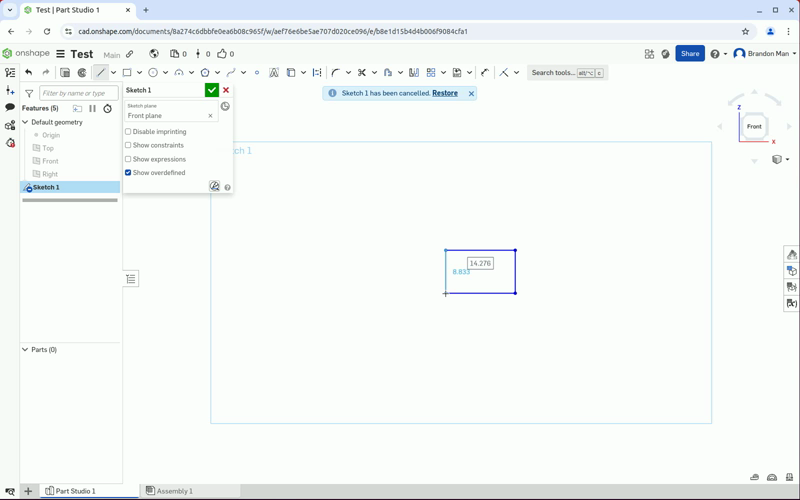
key_up(shift)
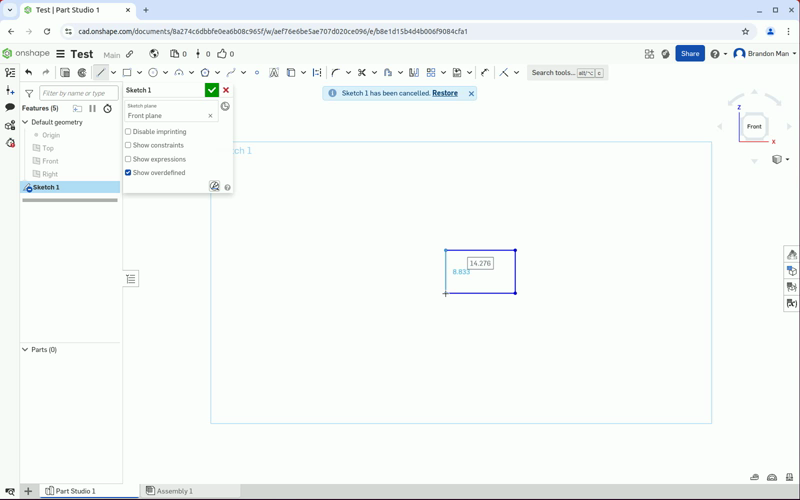
click(445, 293)
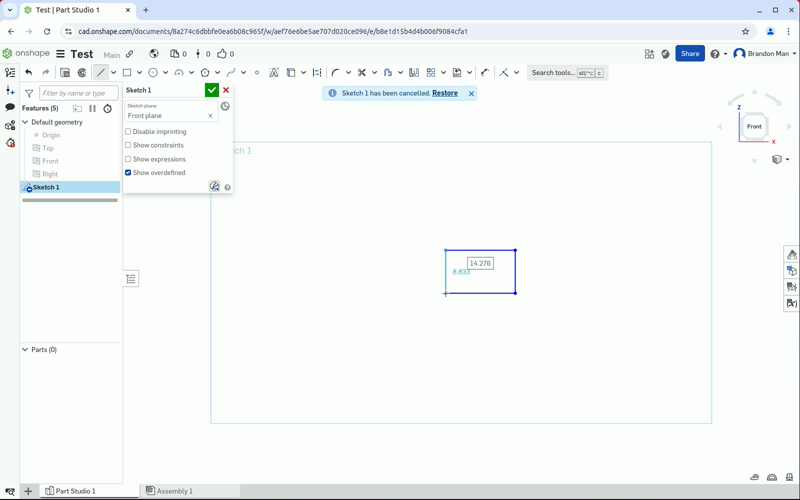
key(esc)
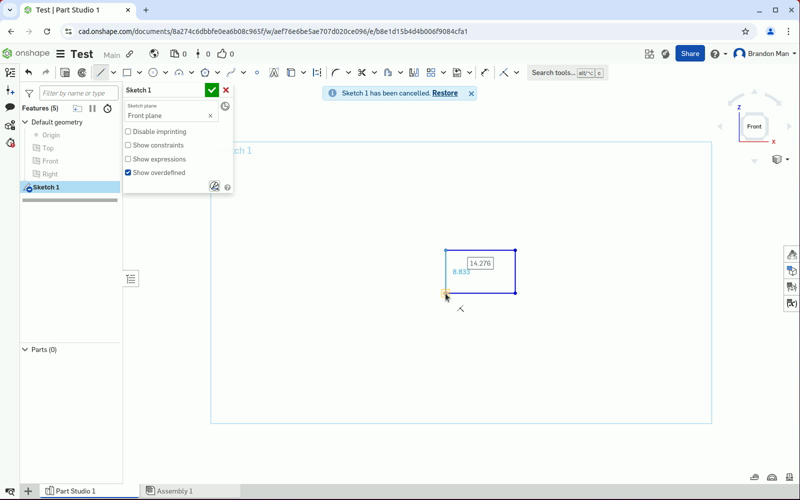
mouse_move(484, 254)
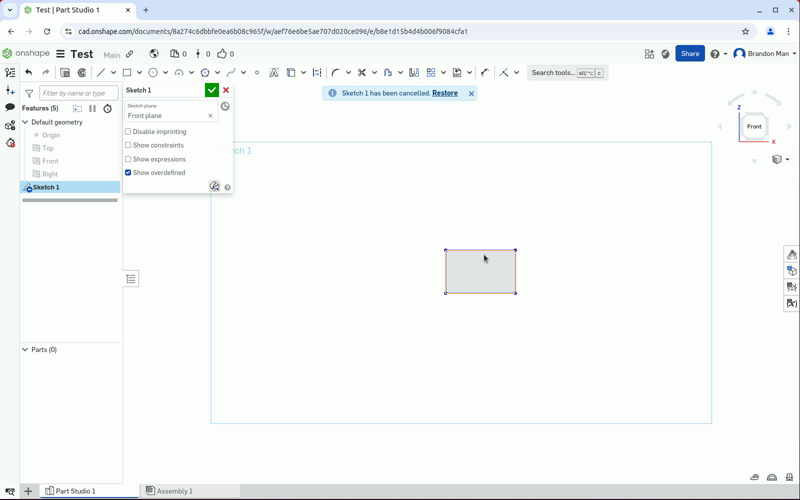
click(484, 254)
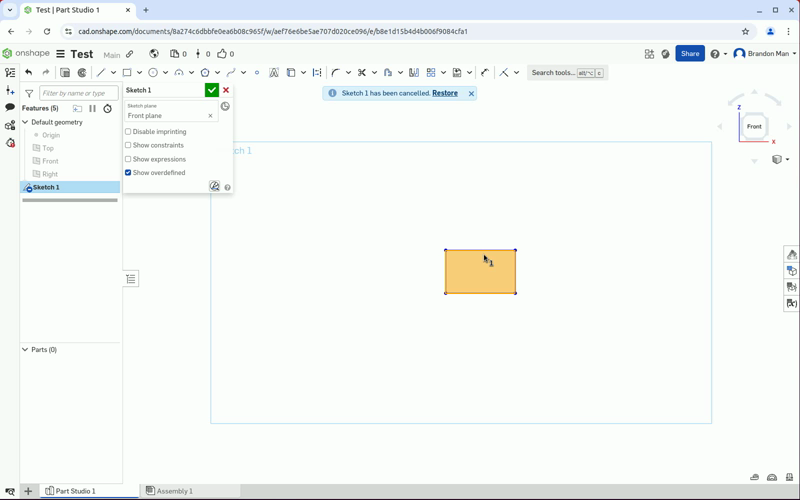
mouse_move(73, 352)
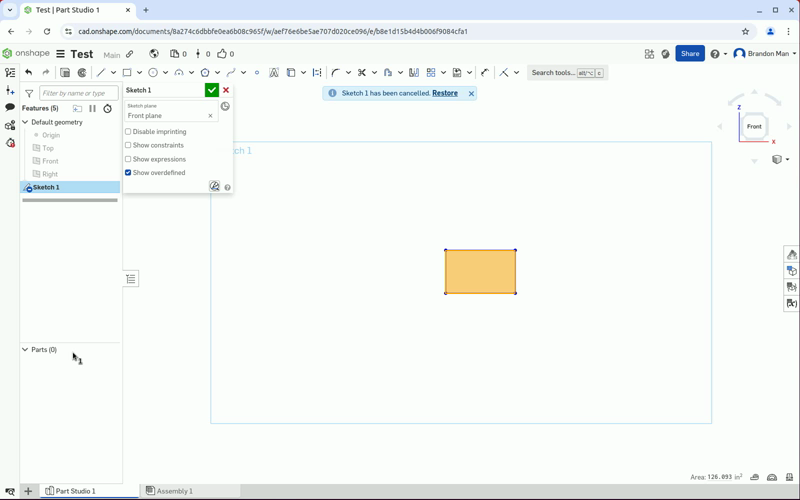
key(shift+y)
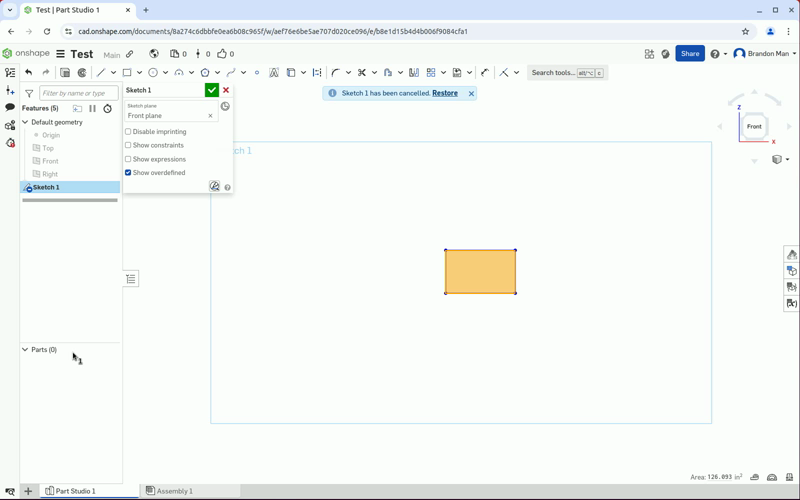
key(shift+e)
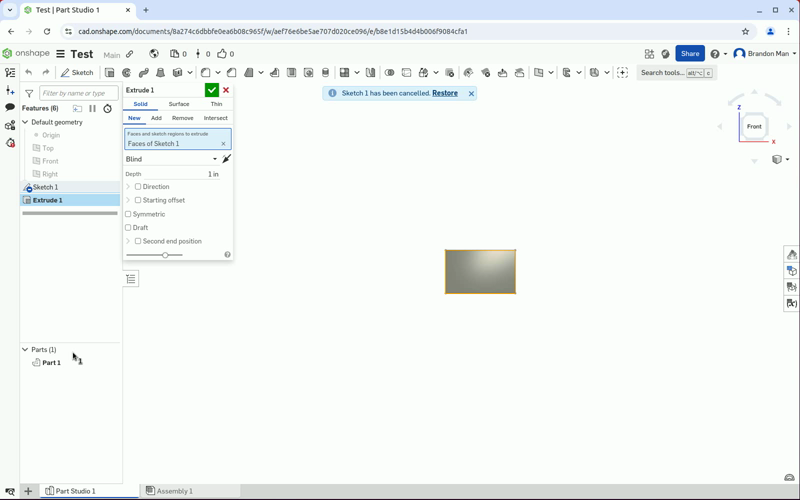
mouse_move(143, 106)
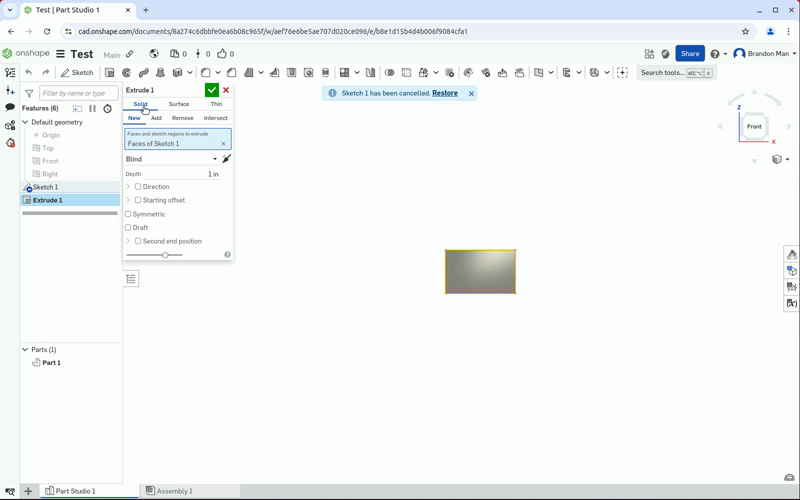
click(143, 106)
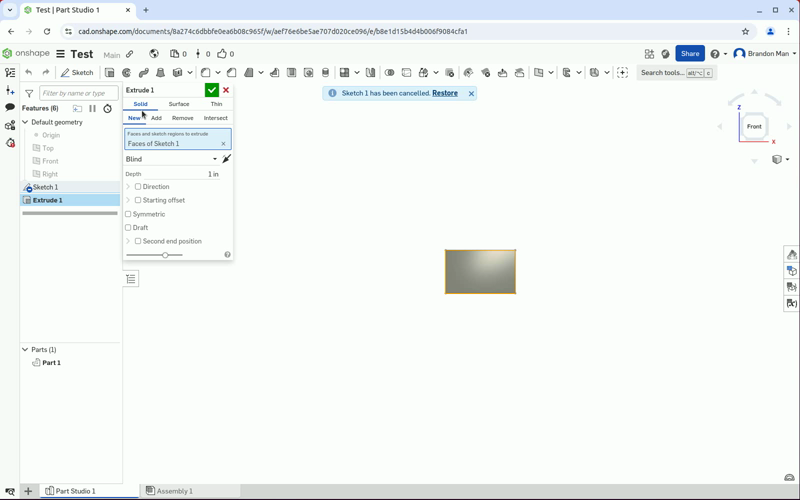
mouse_move(137, 120)
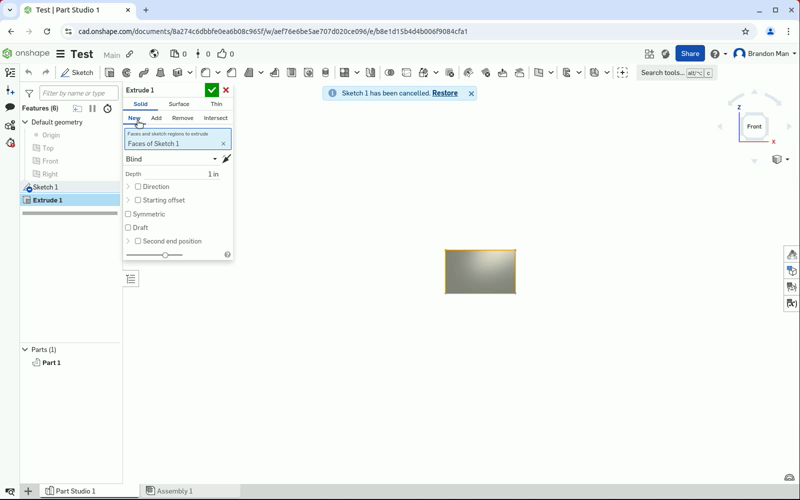
click(137, 120)
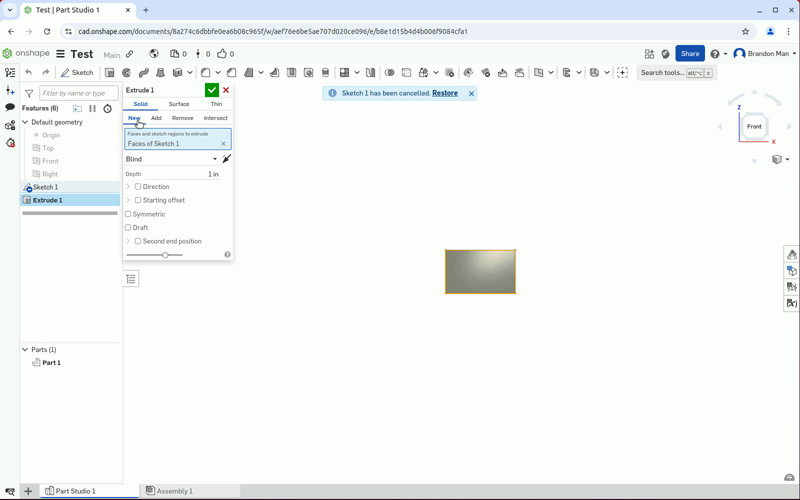
key(tab, 4)
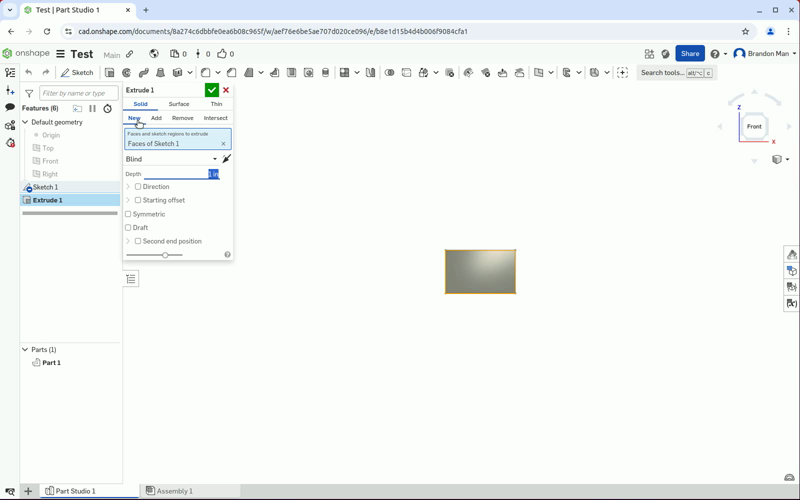
text(2.407)
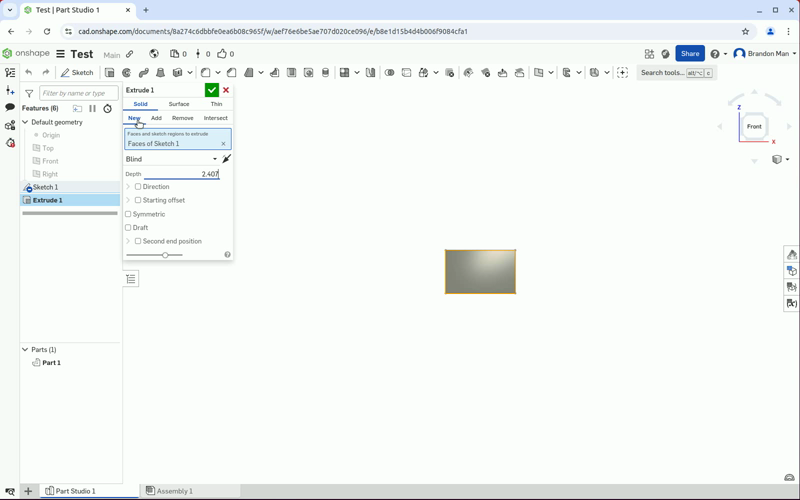
key(enter)
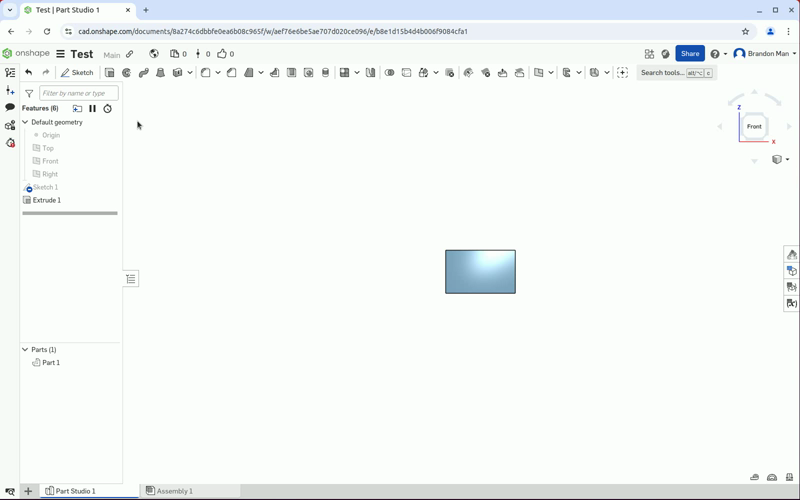
key(shift+h)
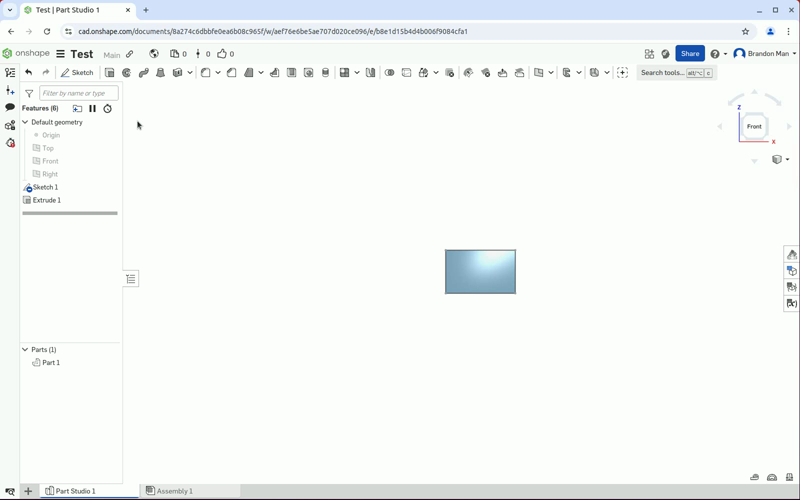
key(shift+h)
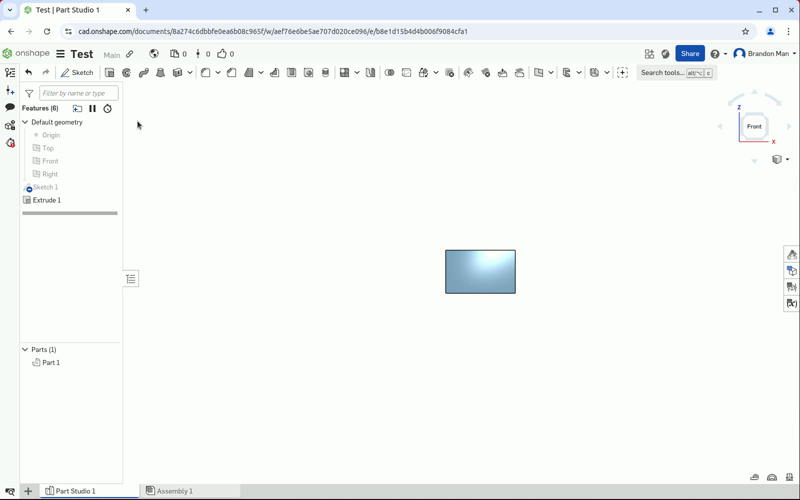
mouse_move(73, 189)
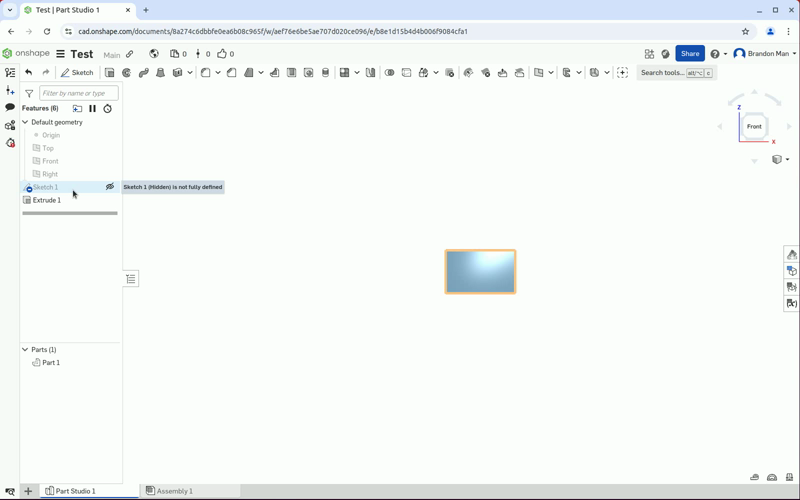
click(73, 189)
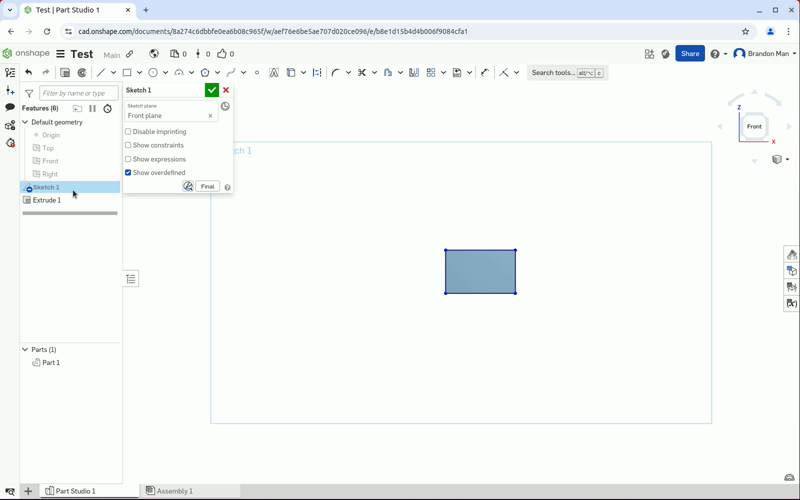
mouse_move(229, 92)
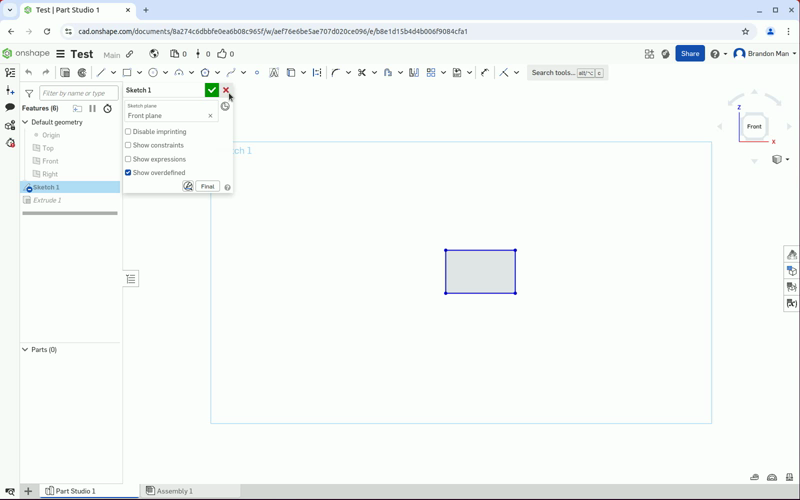
click(229, 92)
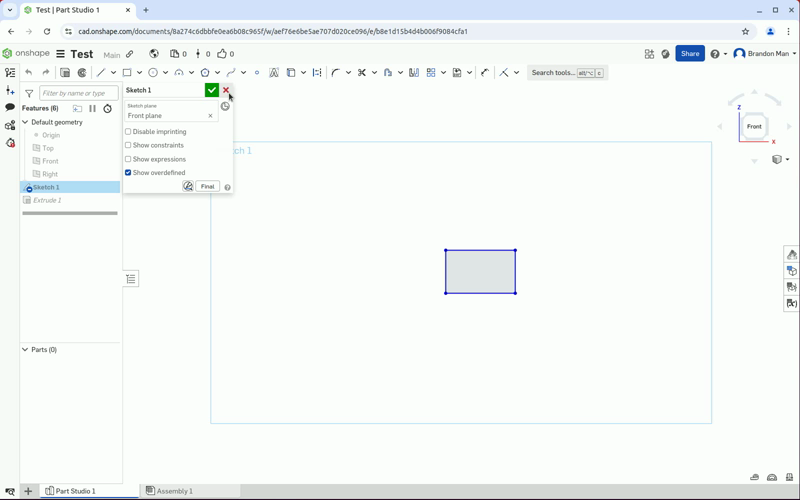
key(shift+s)
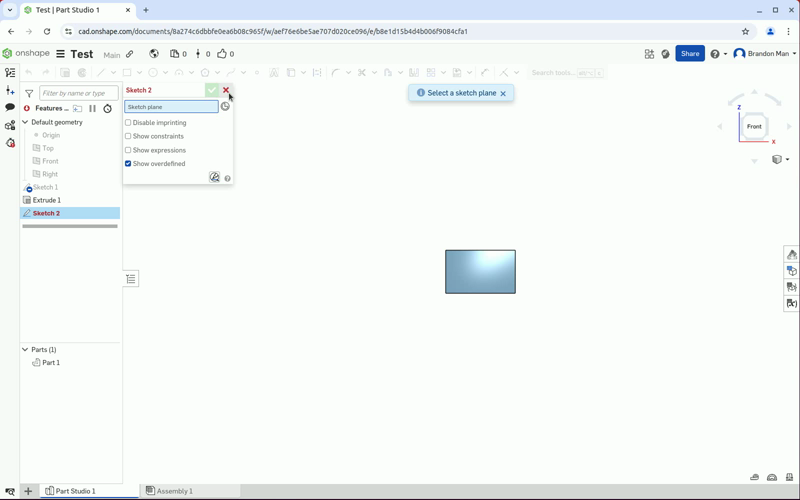
mouse_move(73, 163)
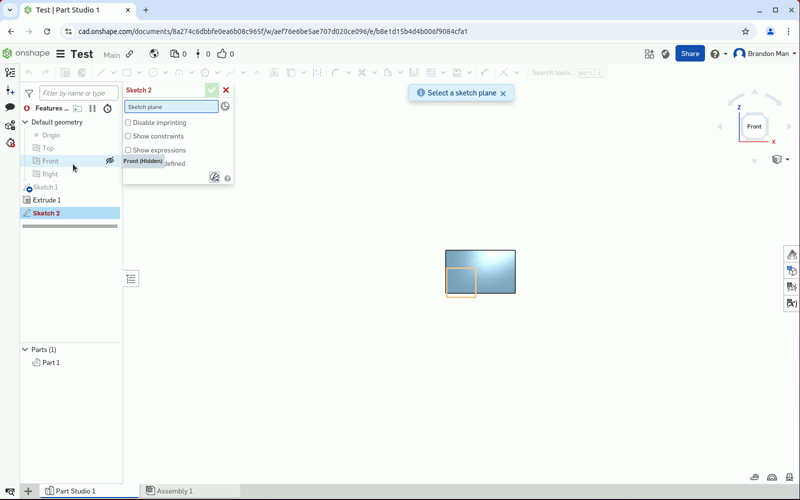
click(73, 163)
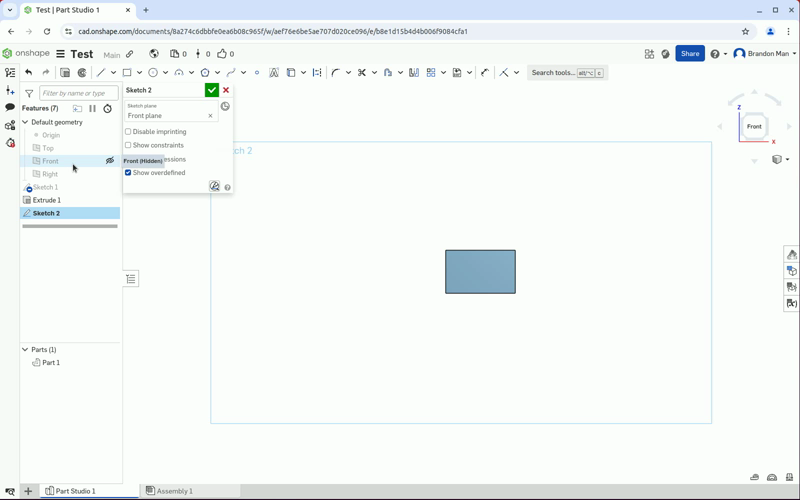
mouse_move(73, 352)
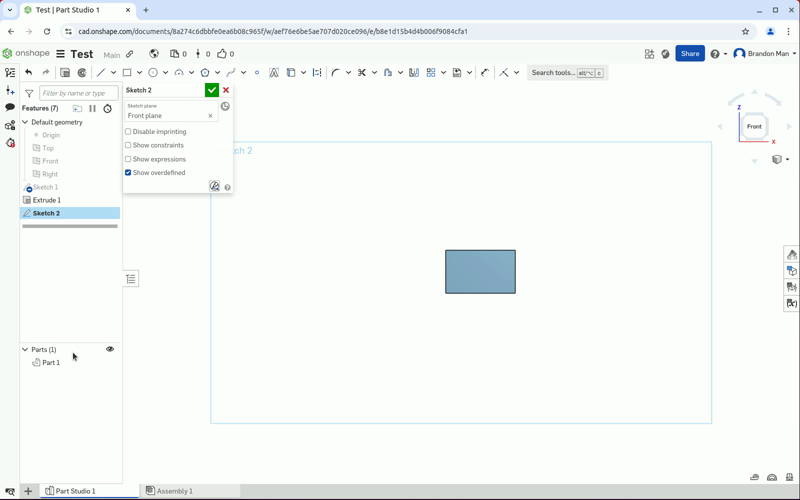
key(y)
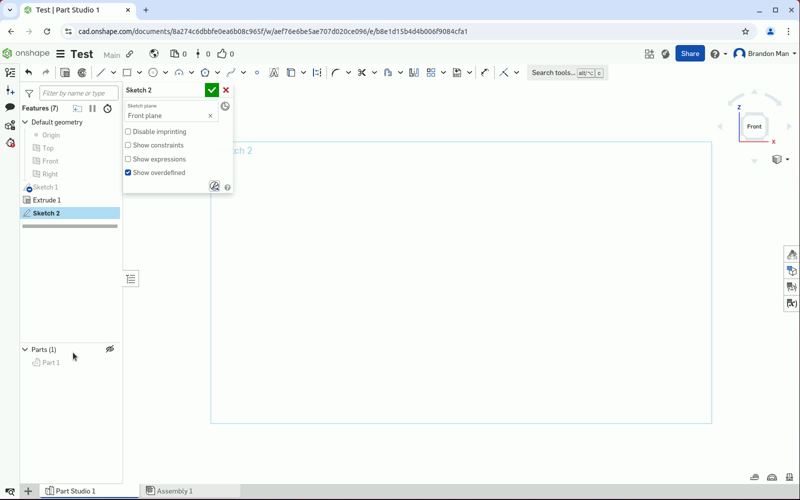
key(l)
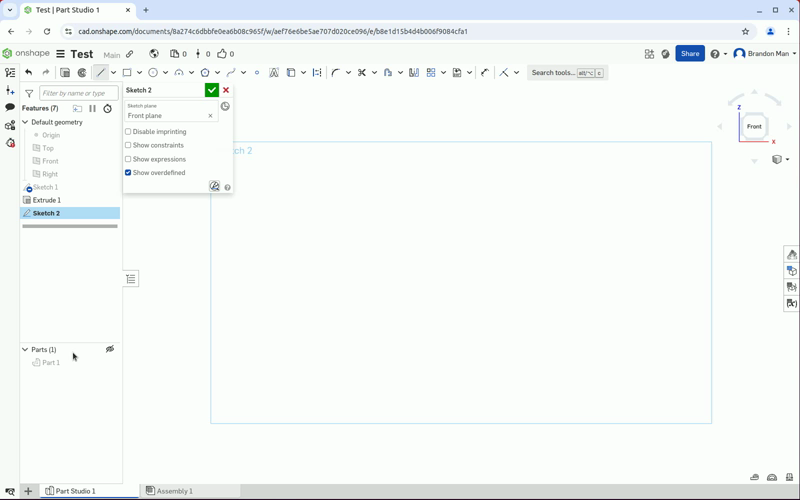
key_down(shift)
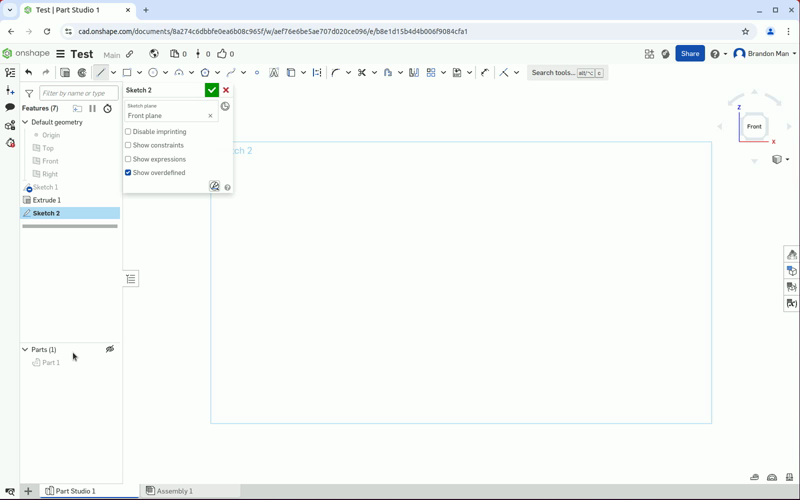
mouse_move(549, 272)
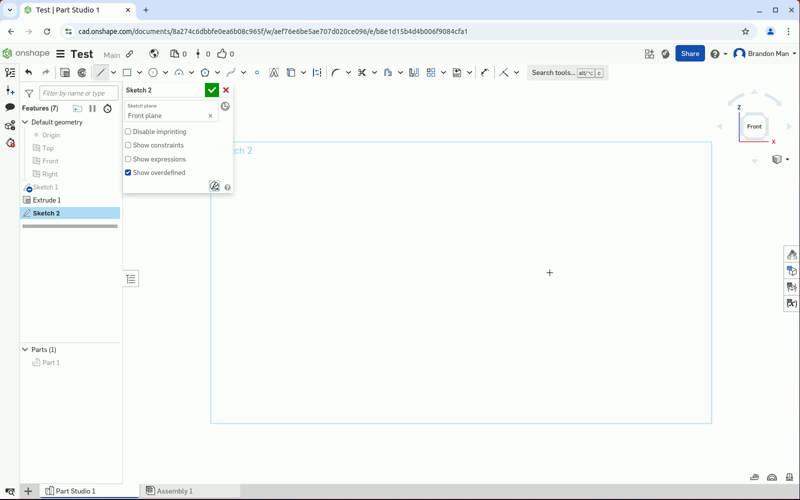
click(549, 272)
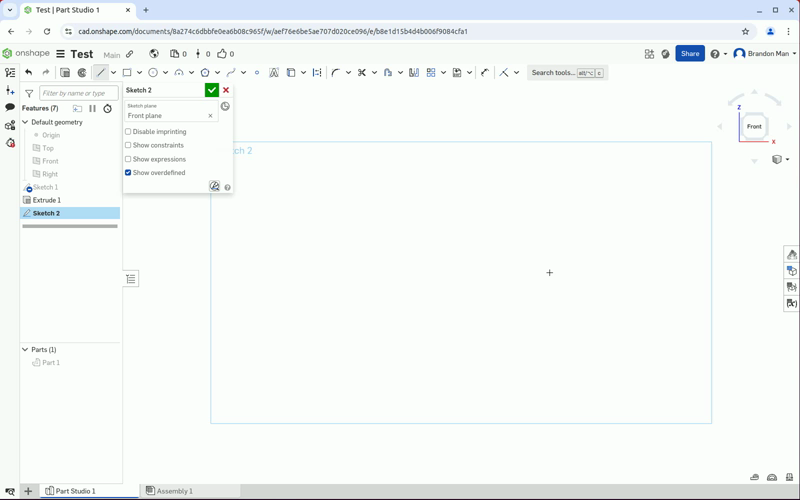
key_up(shift)
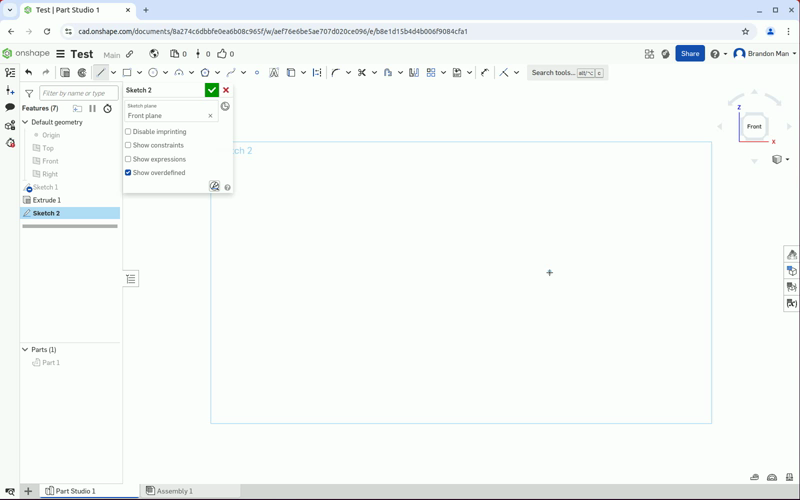
key_down(shift)
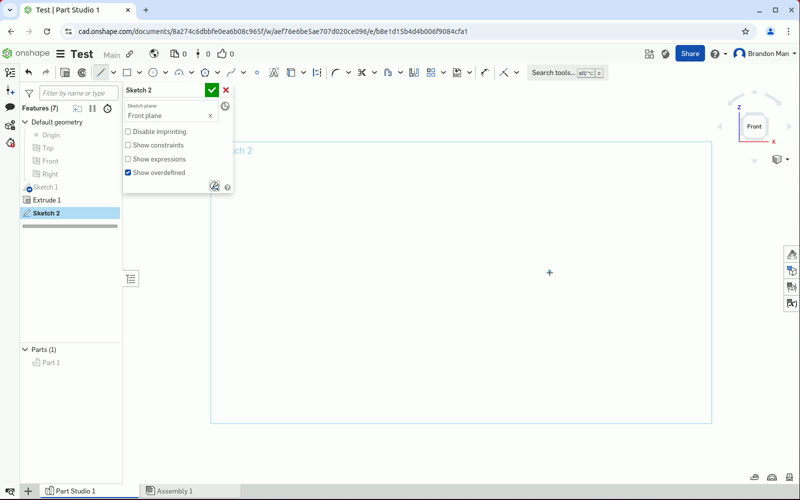
mouse_move(579, 272)
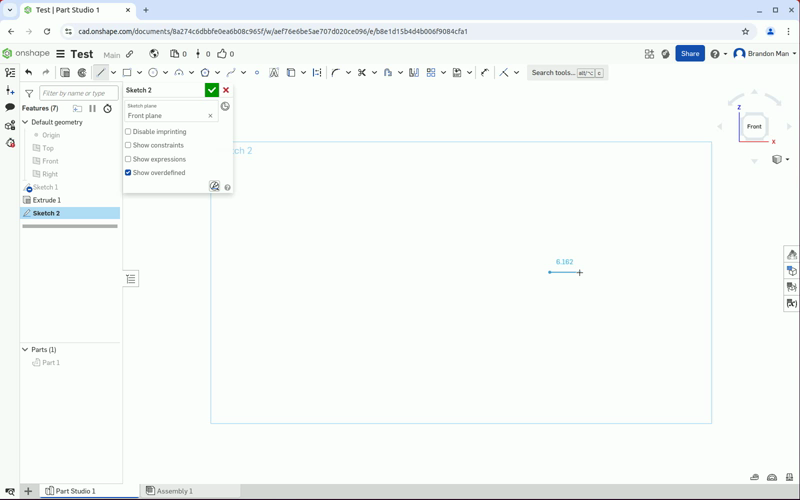
mouse_move(574, 272)
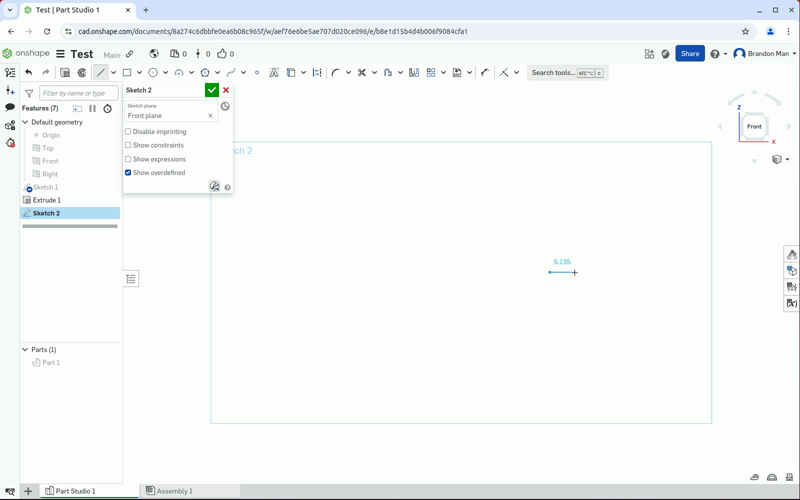
click(574, 272)
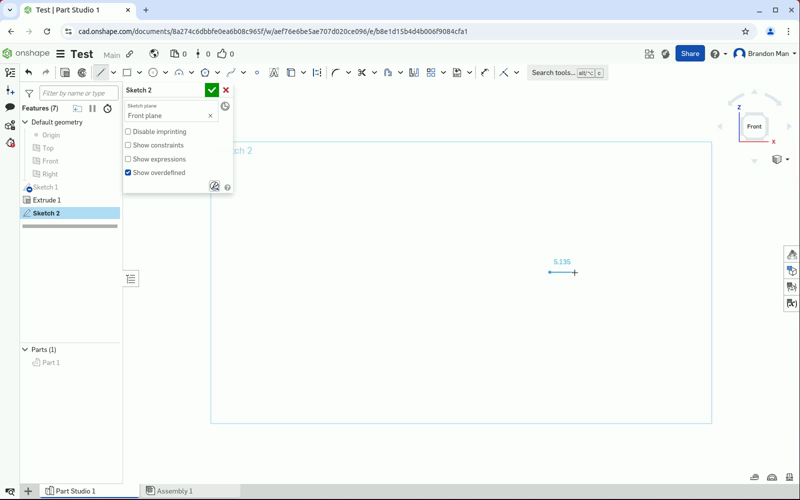
key_up(shift)
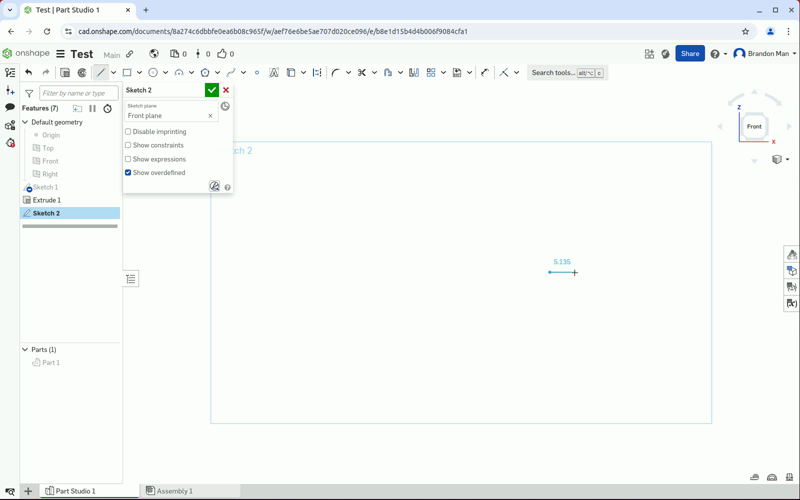
key_down(shift)
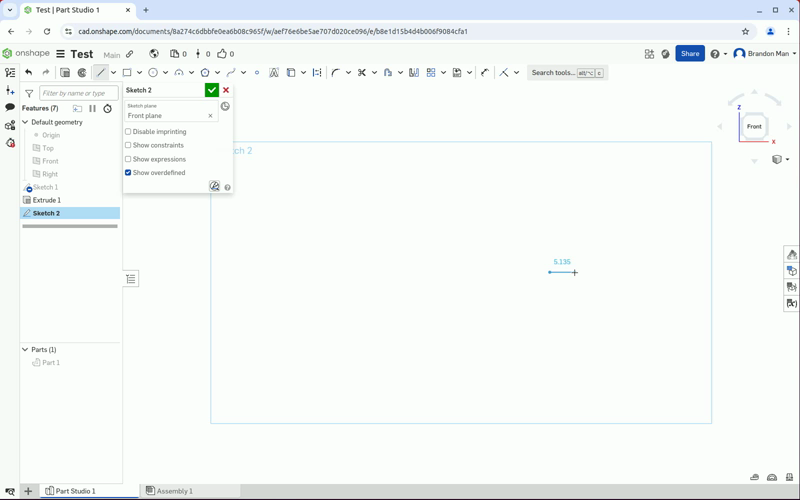
mouse_move(589, 272)
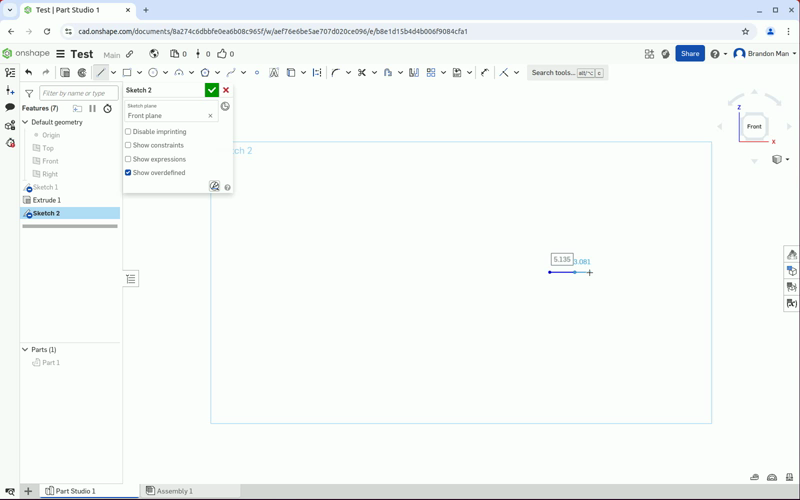
mouse_move(574, 229)
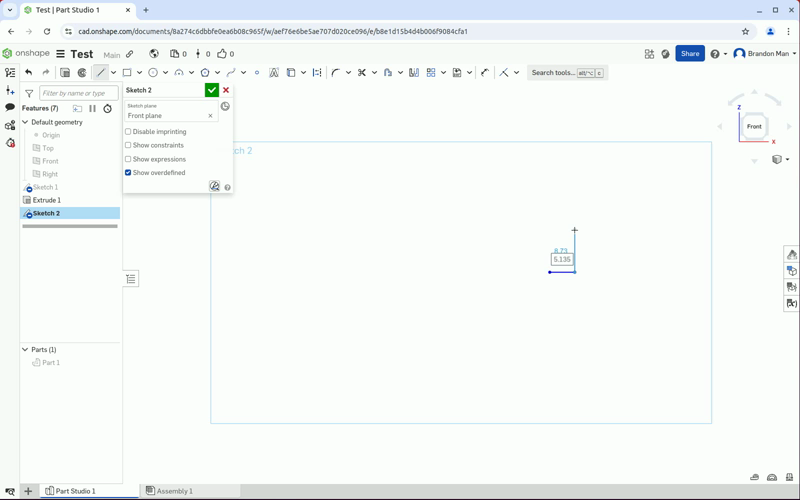
click(574, 229)
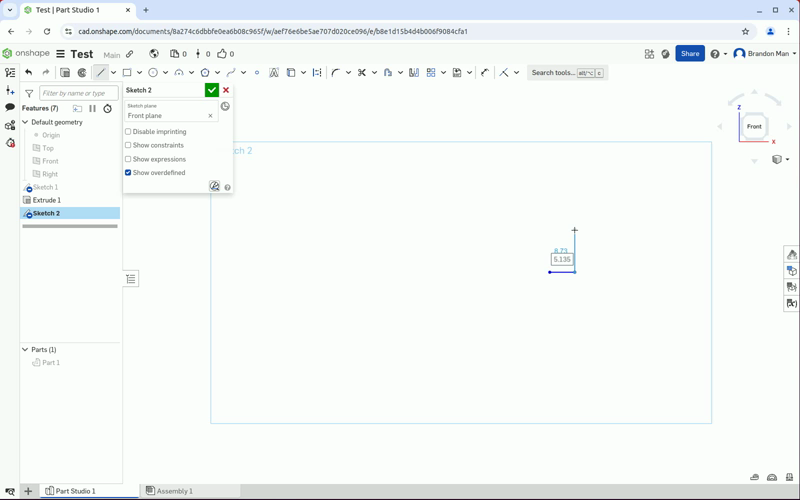
key_up(shift)
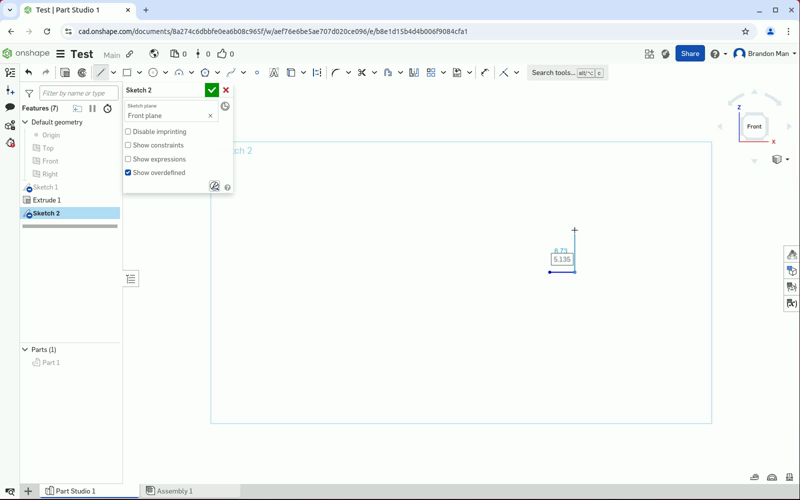
key_down(shift)
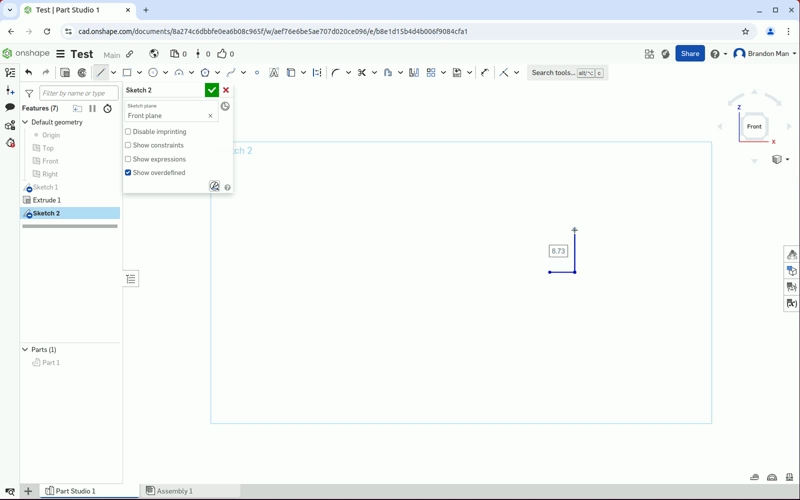
mouse_move(589, 229)
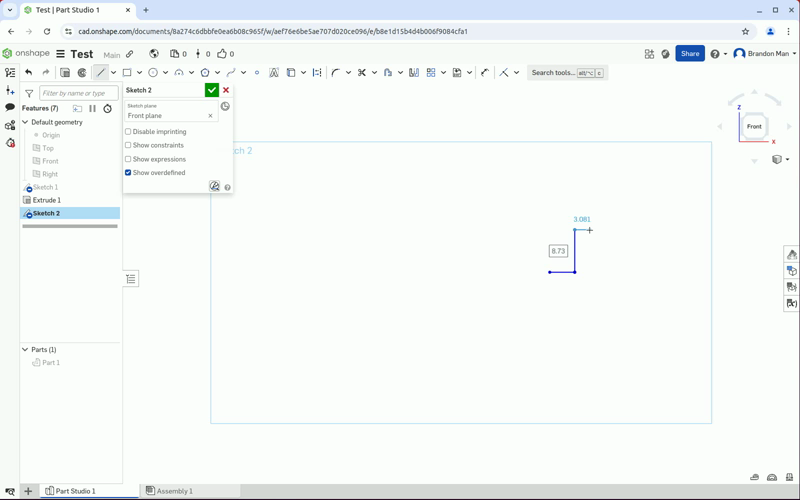
mouse_move(549, 229)
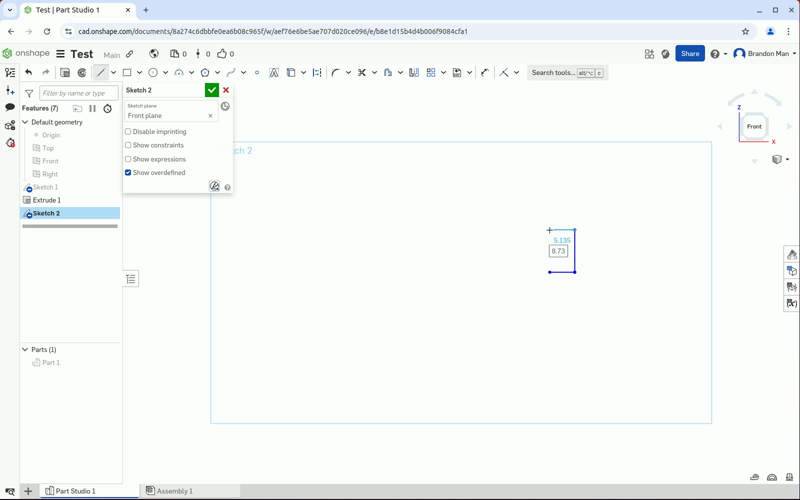
click(549, 229)
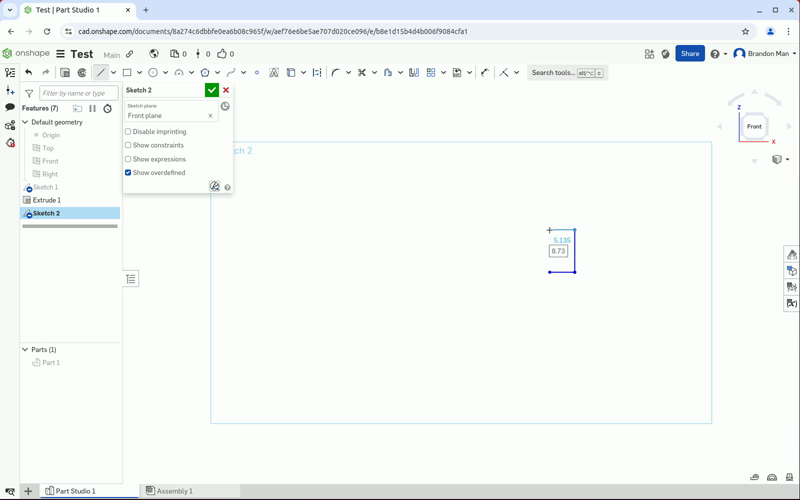
key_up(shift)
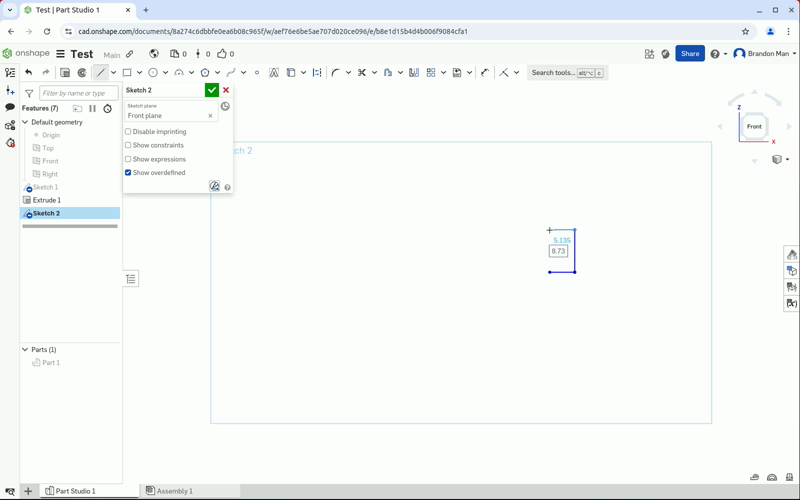
mouse_move(579, 229)
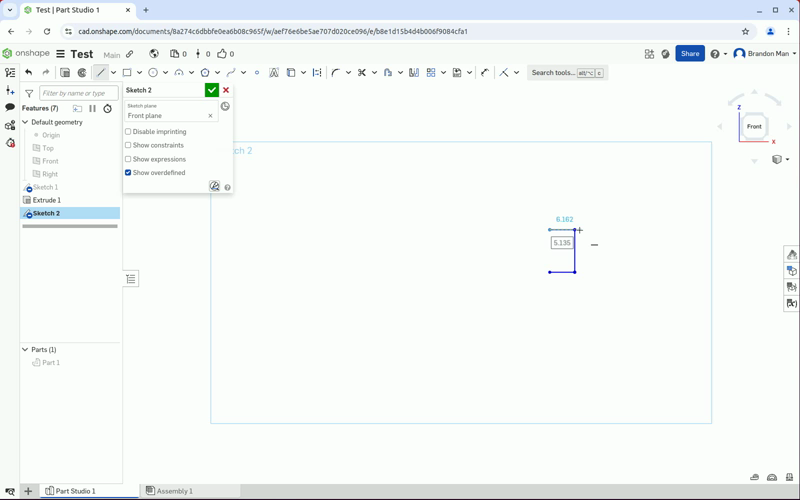
key_down(shift)
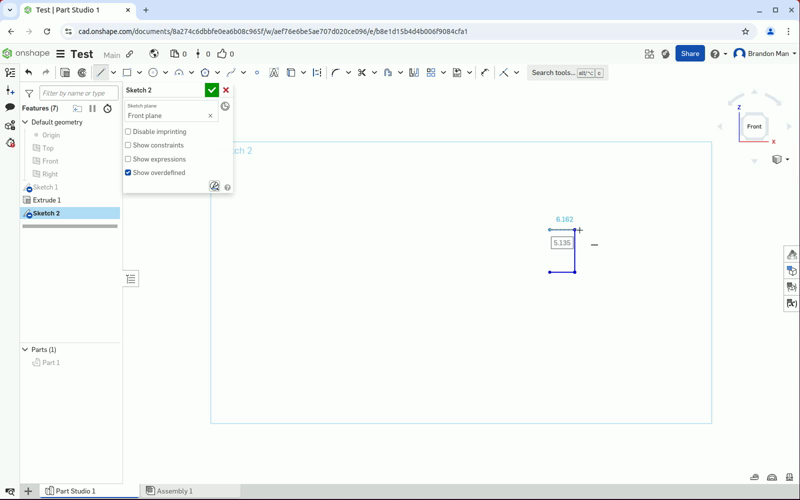
mouse_move(549, 272)
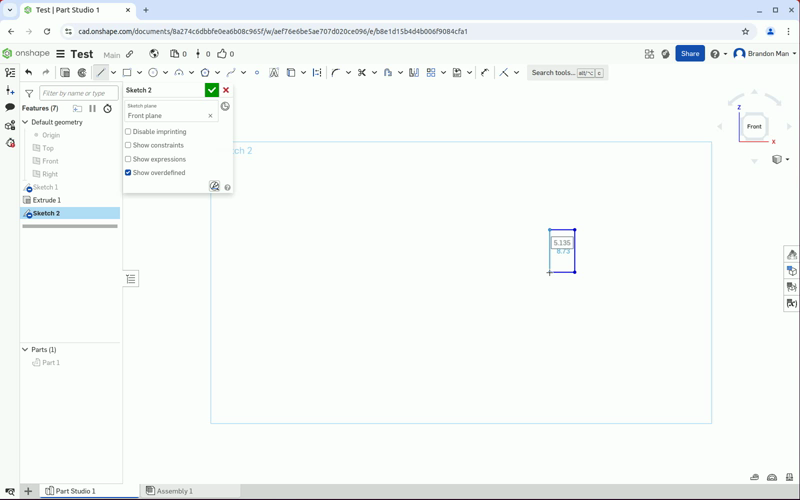
key_up(shift)
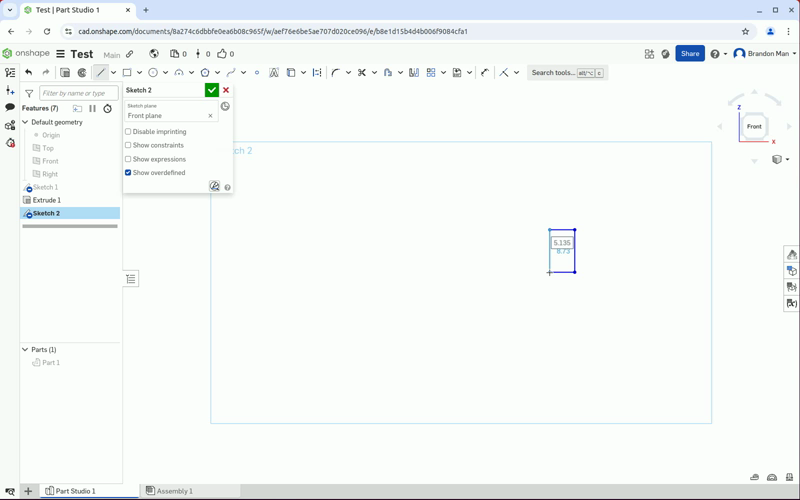
click(549, 272)
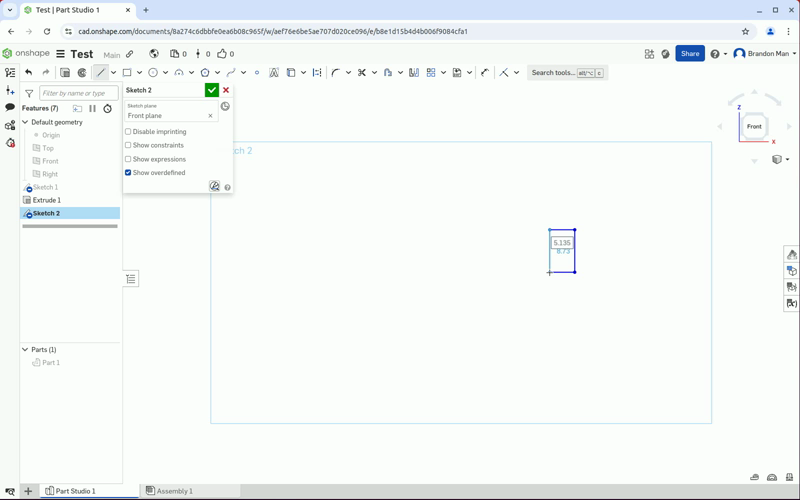
key(esc)
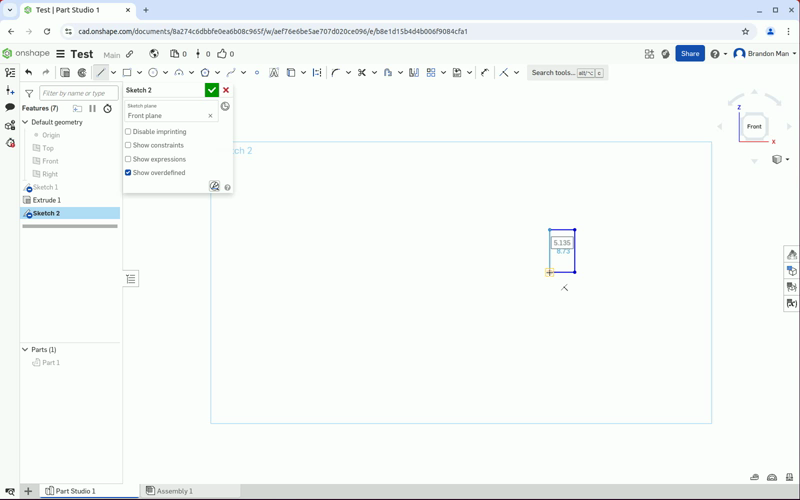
mouse_move(556, 240)
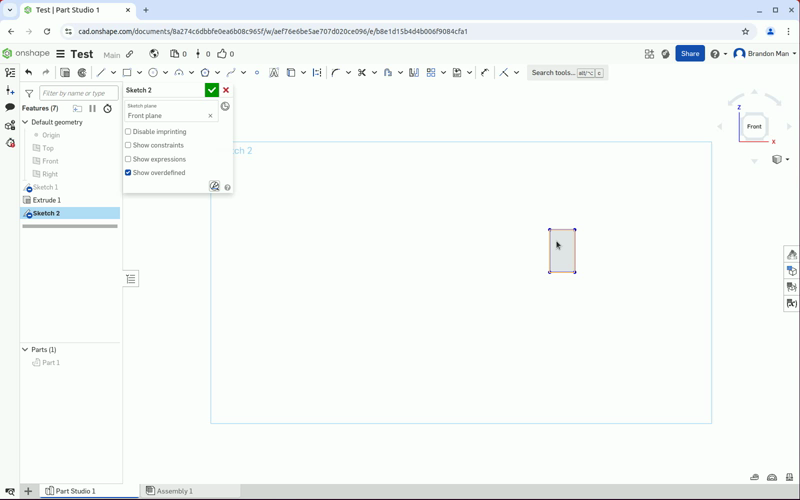
scroll(6)
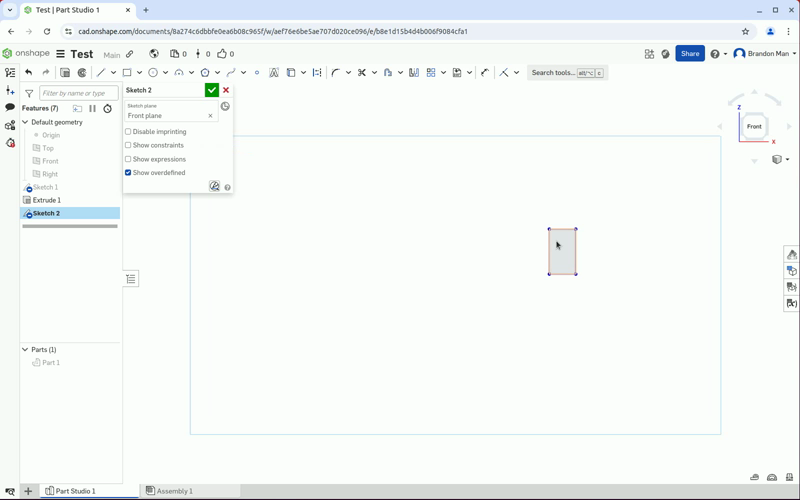
scroll(6)
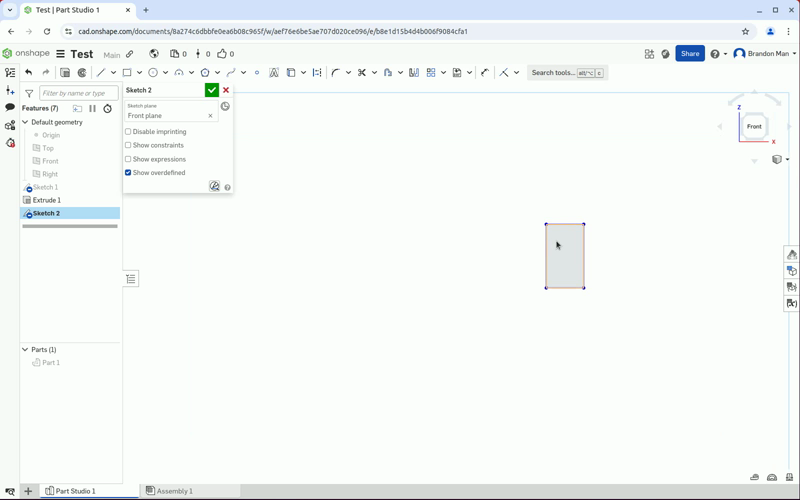
scroll(6)
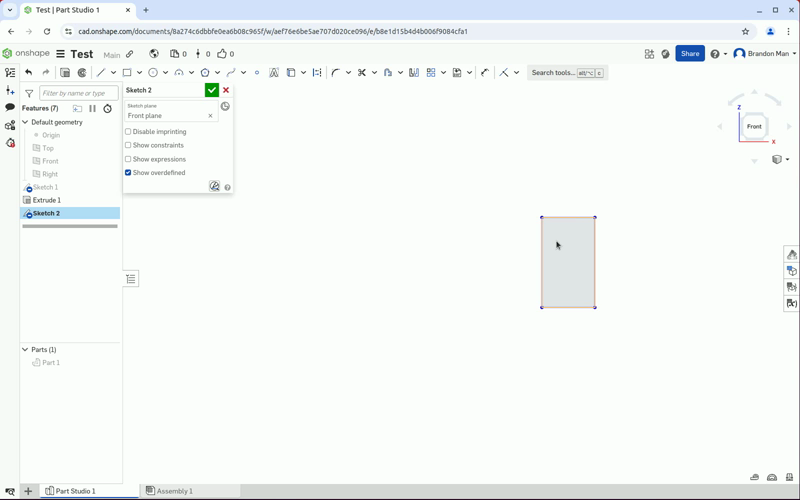
scroll(6)
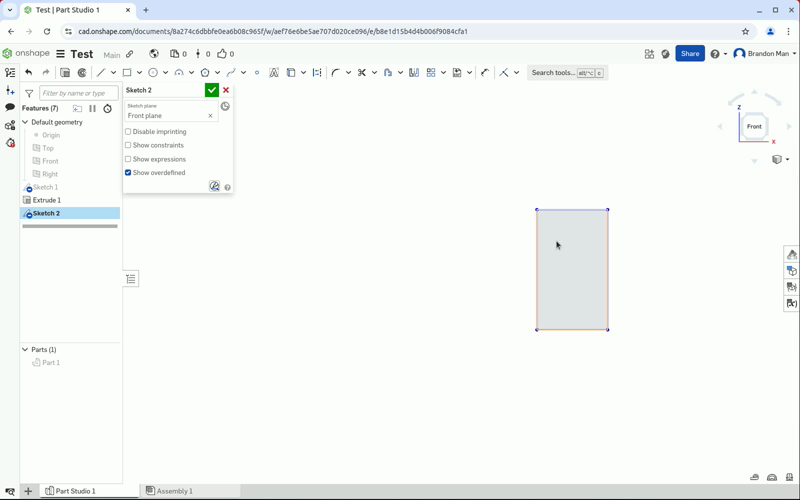
scroll(6)
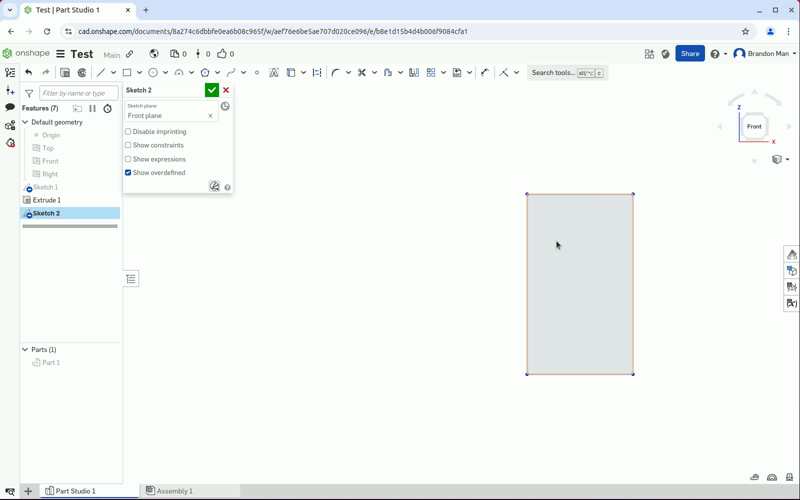
scroll(6)
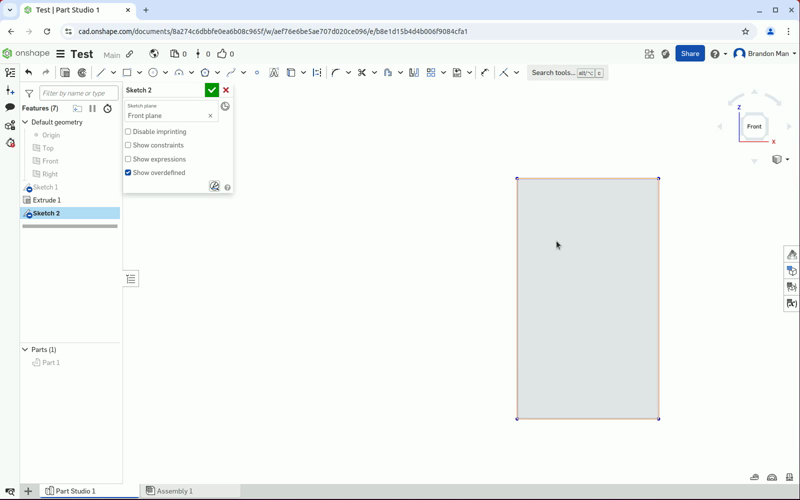
scroll(6)
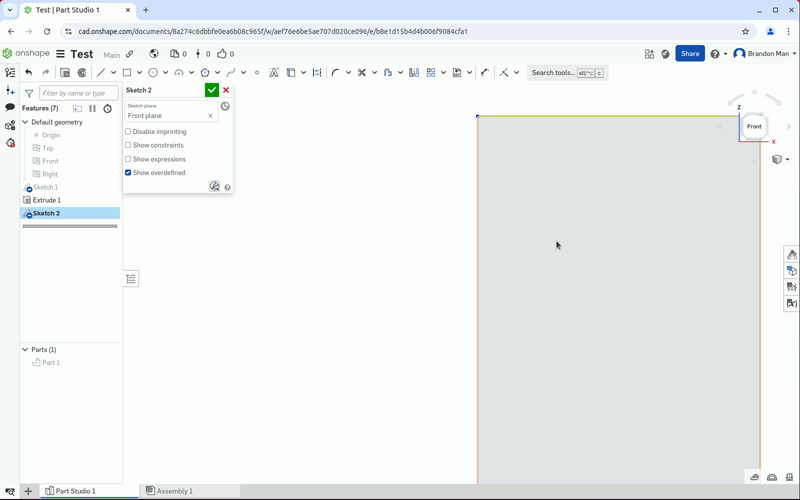
click(556, 240)
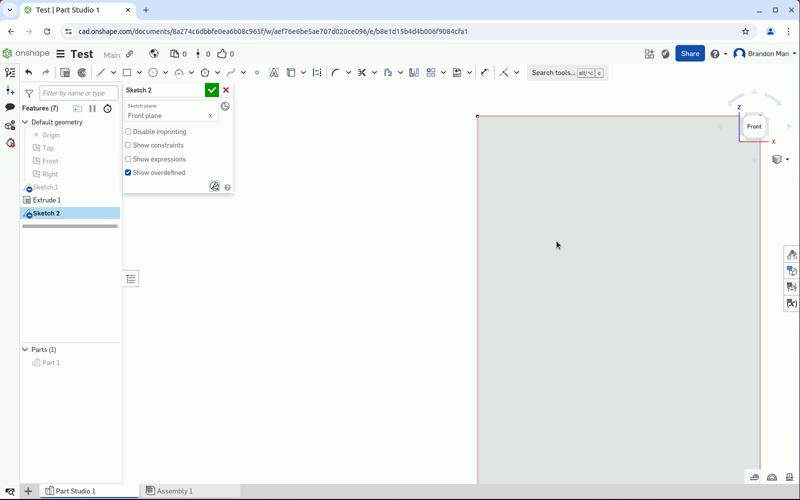
scroll(-6)
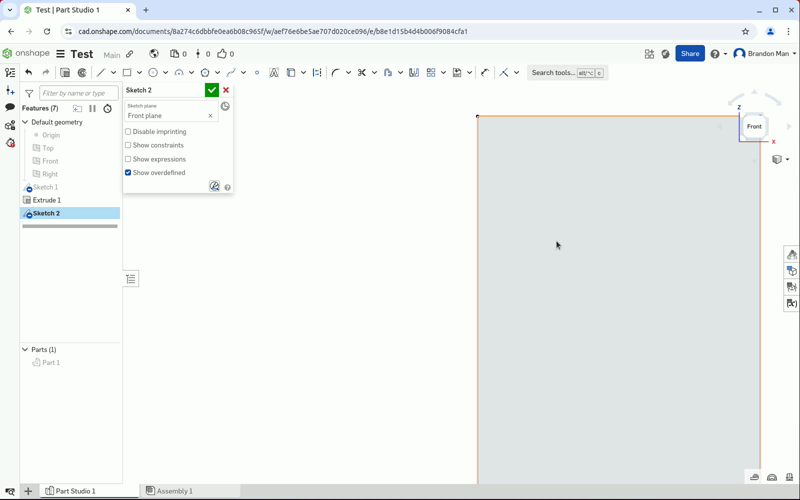
scroll(-6)
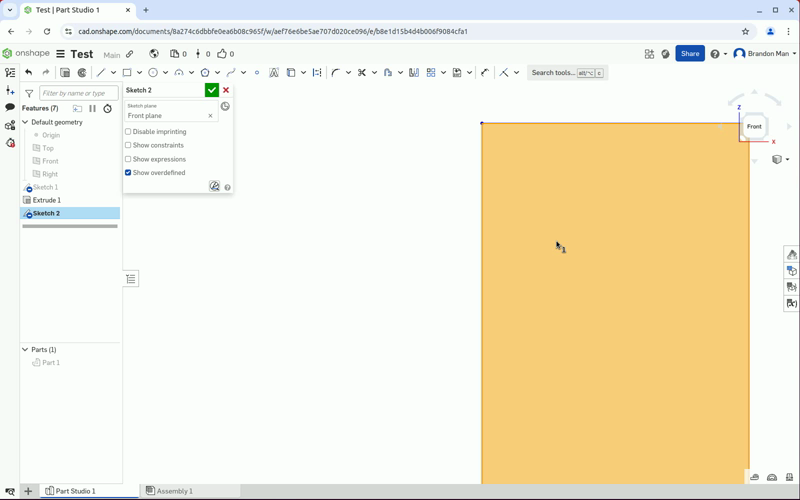
scroll(-6)
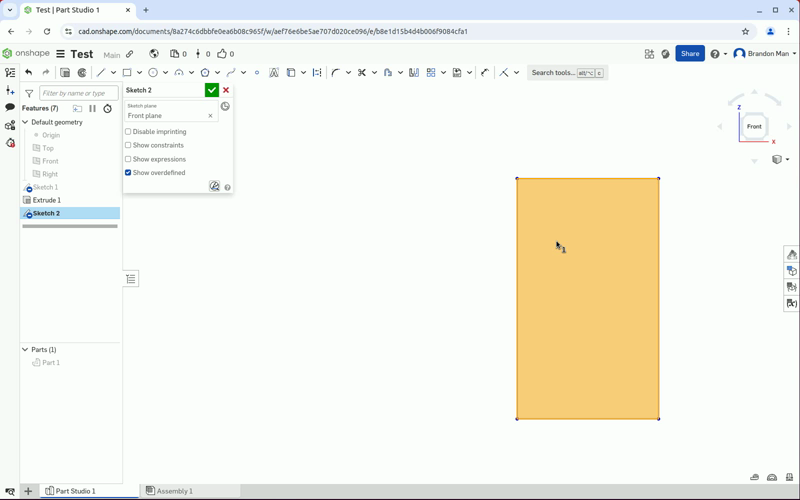
scroll(-6)
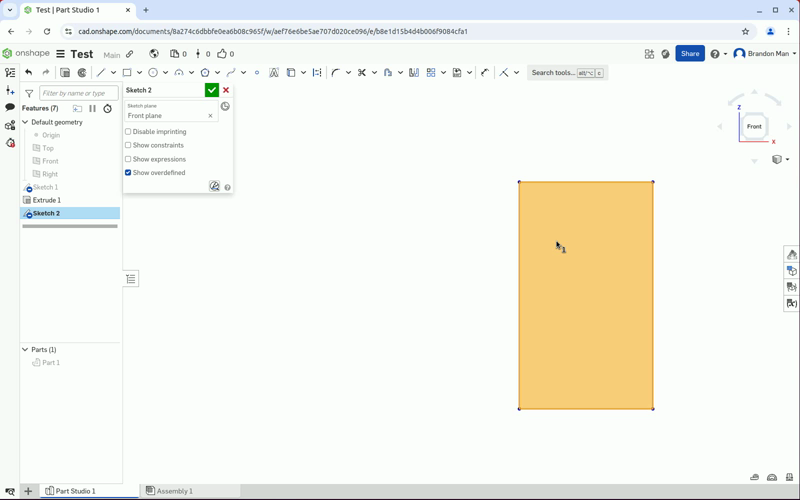
scroll(-6)
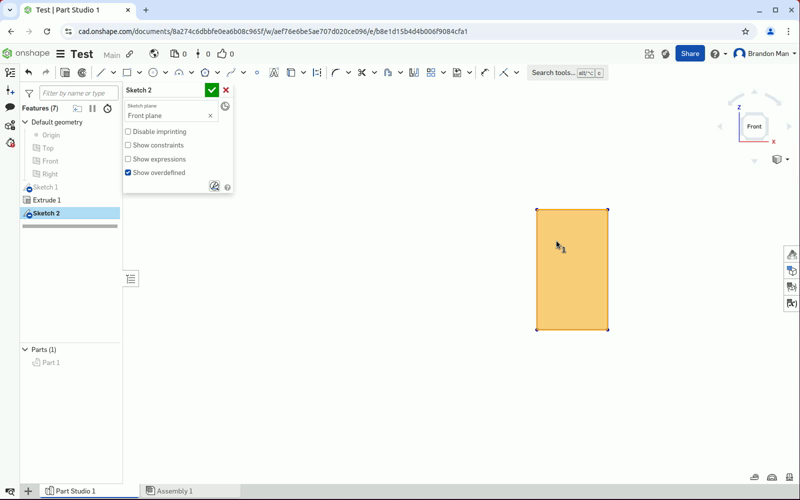
scroll(-6)
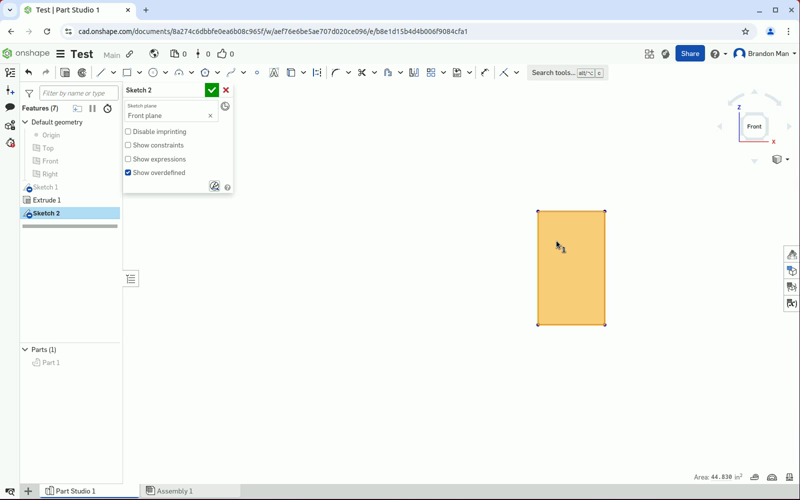
scroll(-6)
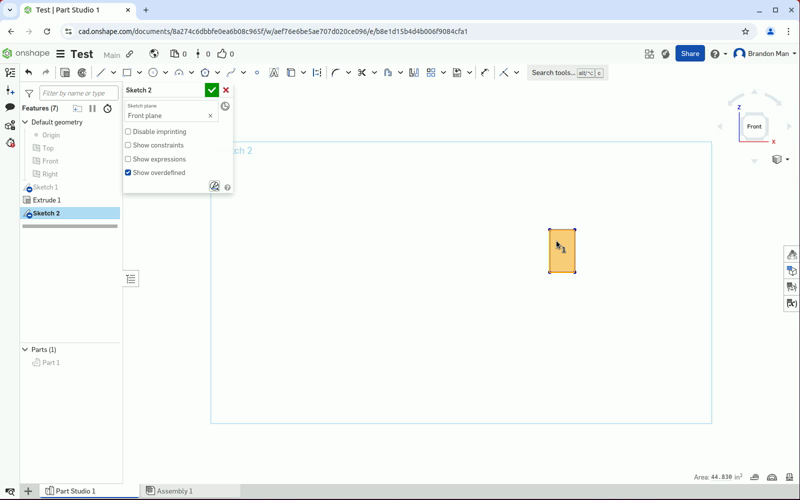
mouse_move(73, 352)
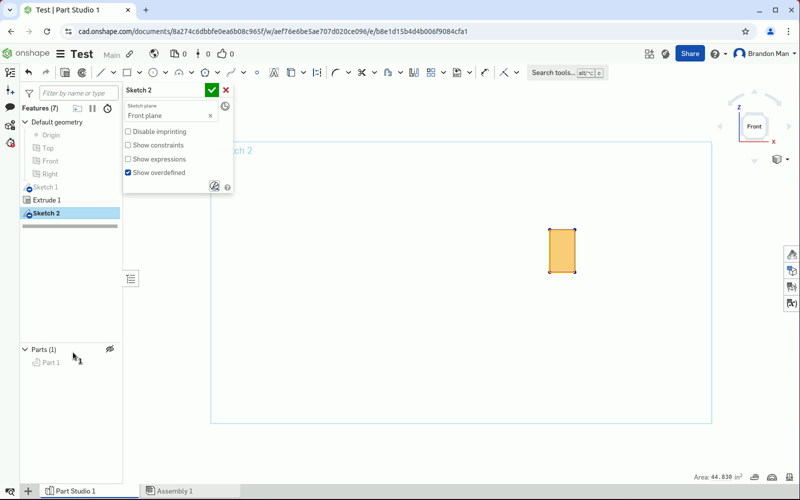
key(shift+y)
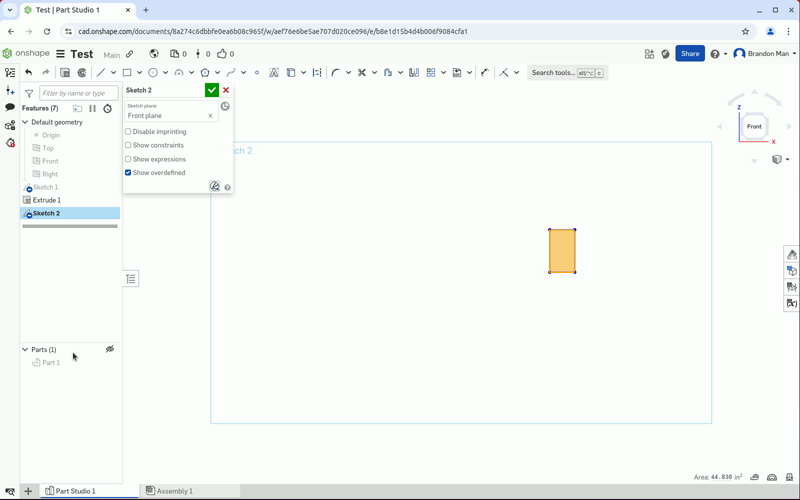
key(shift+e)
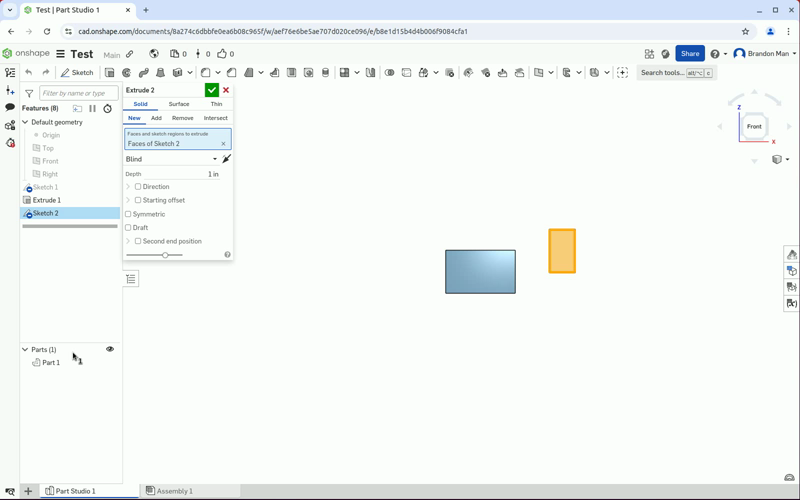
mouse_move(143, 106)
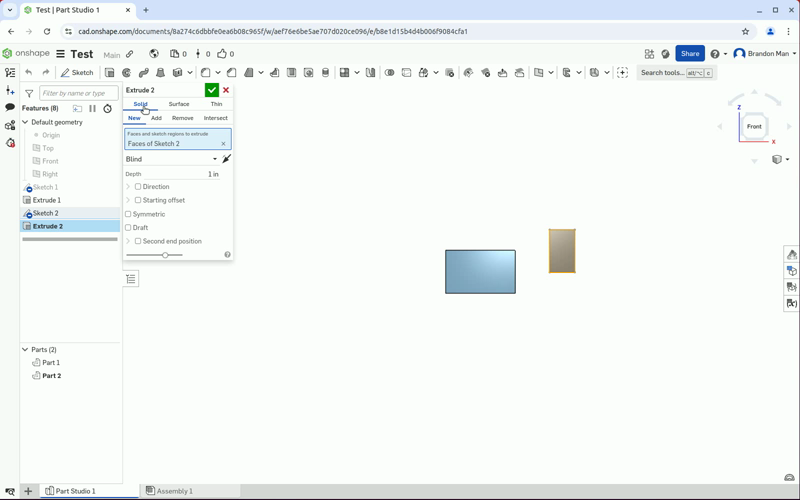
click(143, 106)
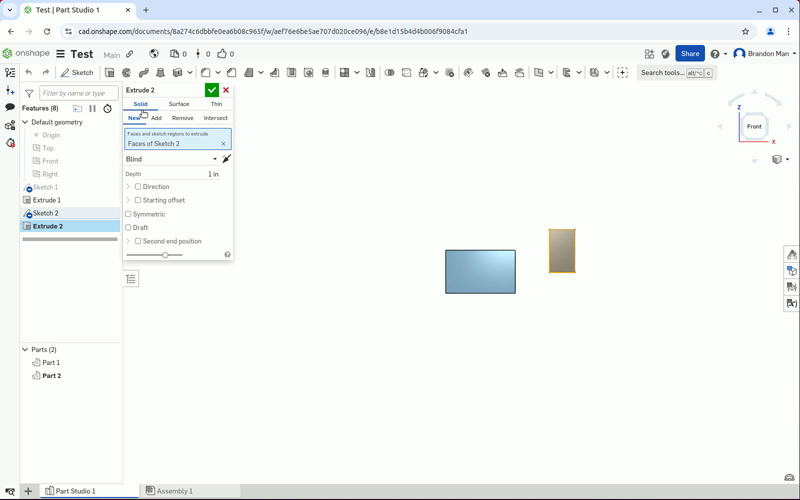
mouse_move(137, 120)
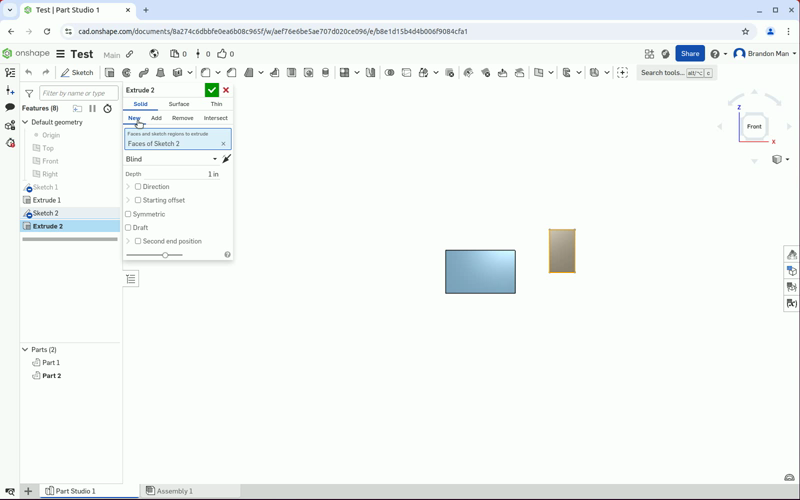
click(137, 120)
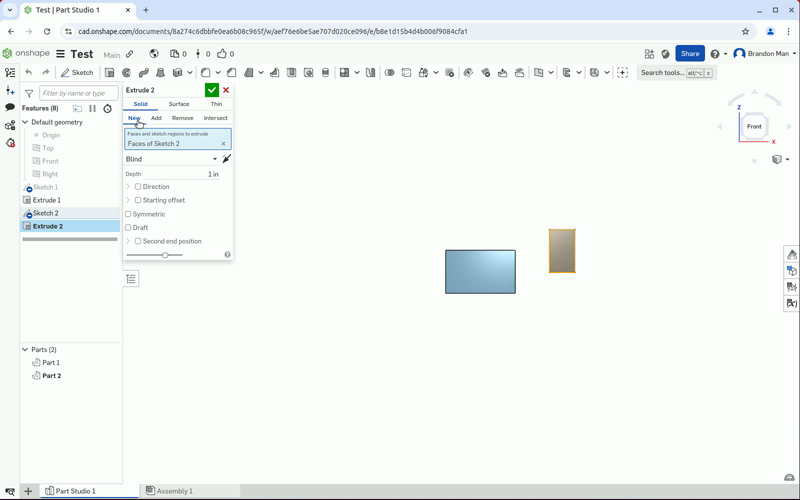
key(tab, 4)
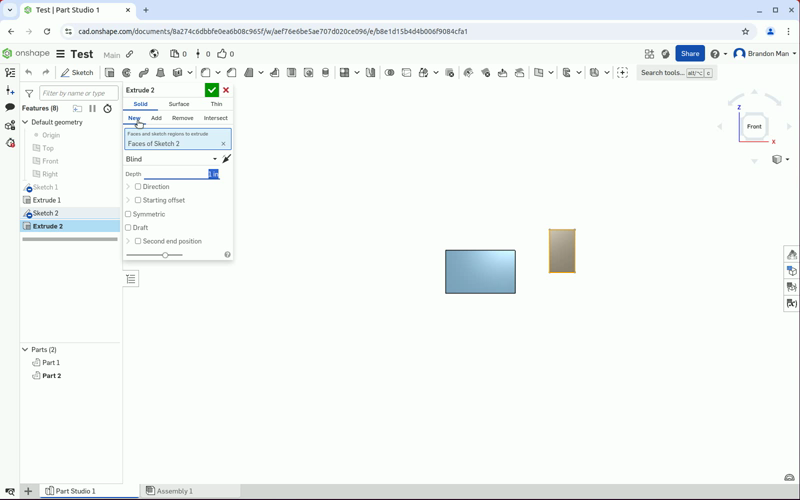
text(2.407)
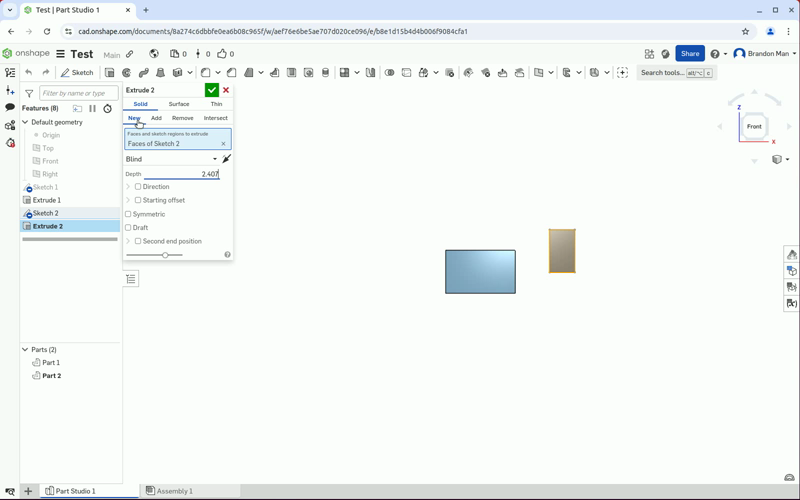
key(enter)
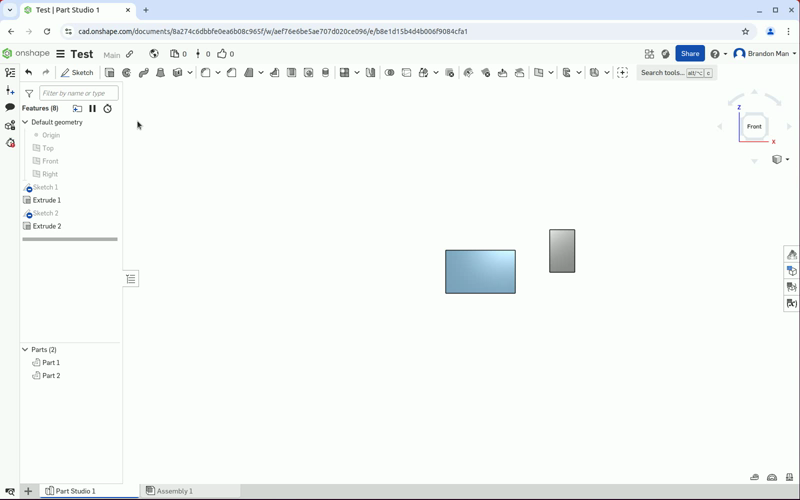
key(shift+h)
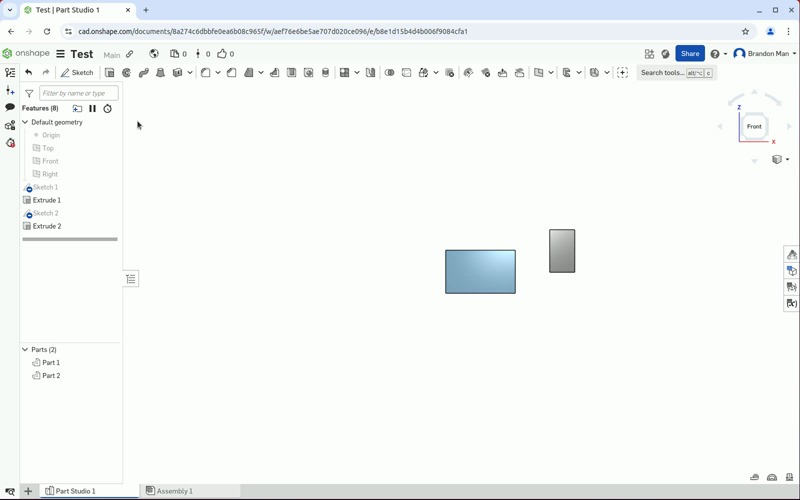
key(shift+h)
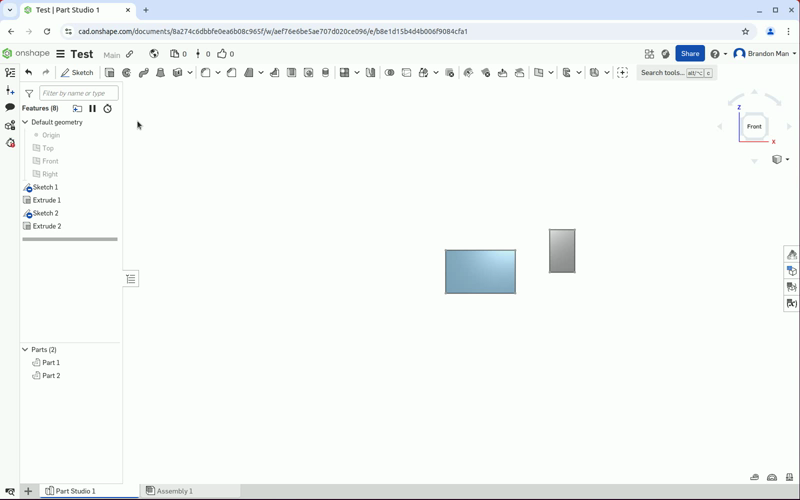
key(shift+7)
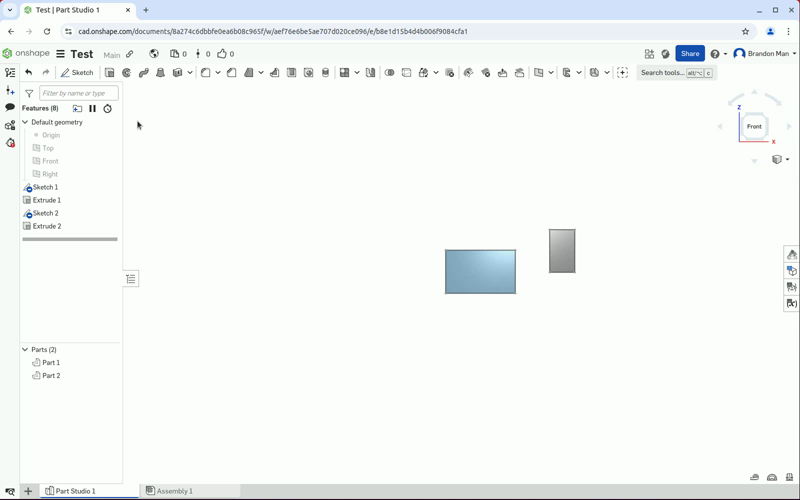
key(left, 2)
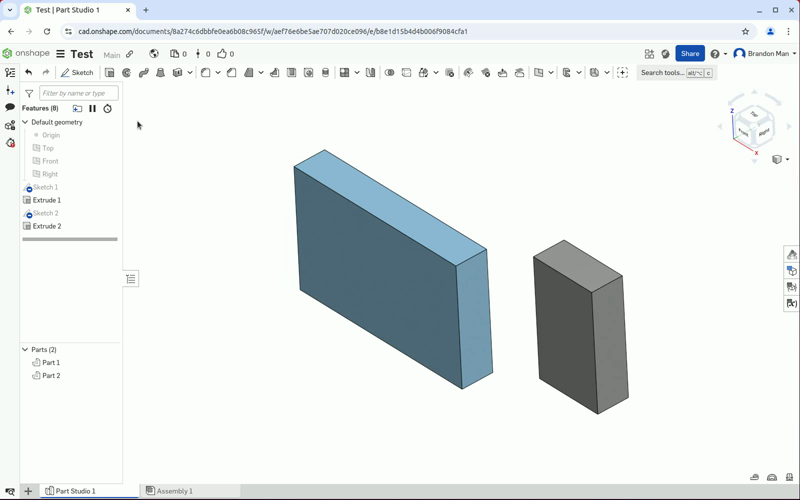
key(down, 2)
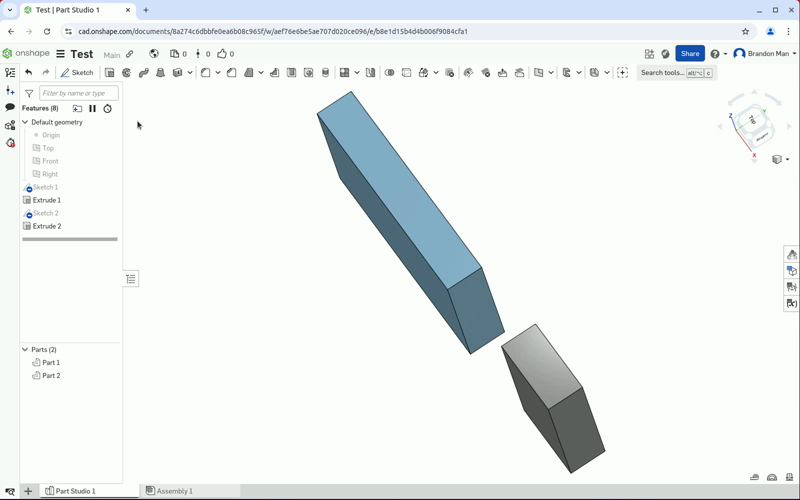
key(up, 2)
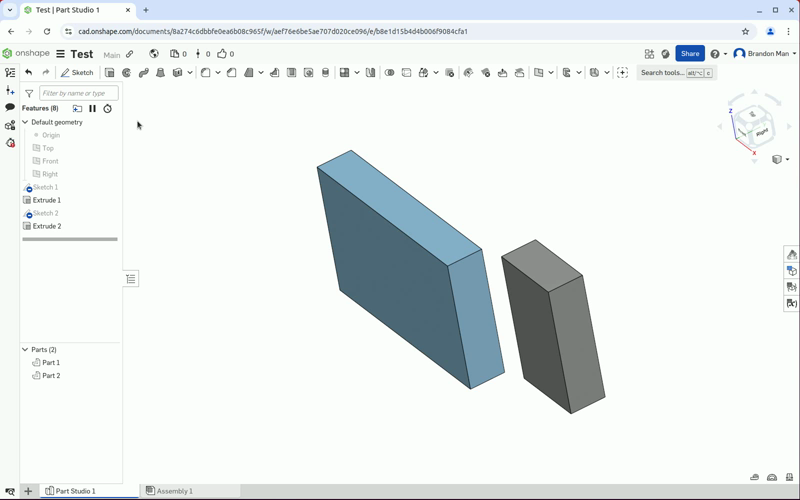
key(right, 2)
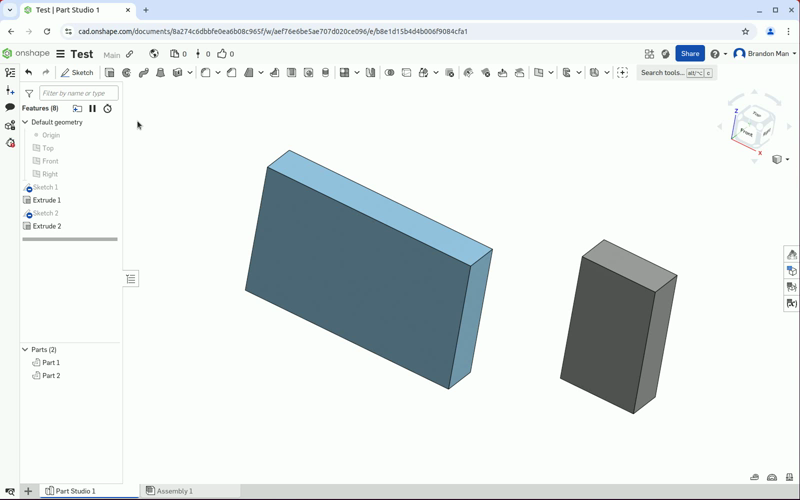
mouse_move(73, 189)
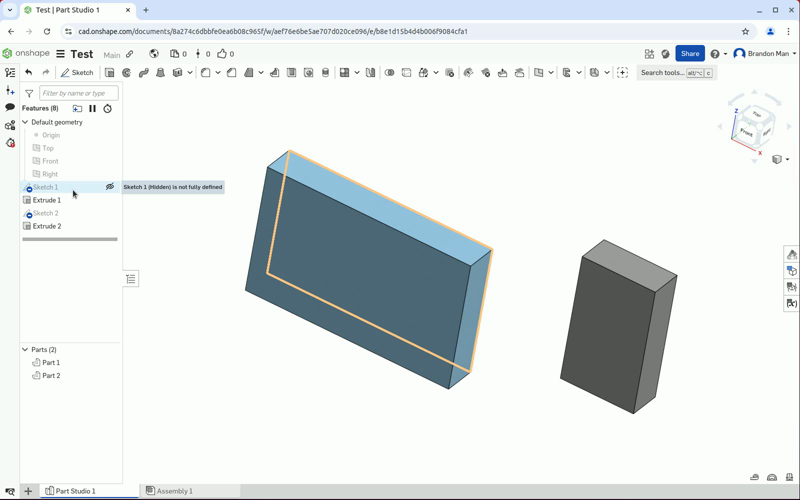
click(73, 189)